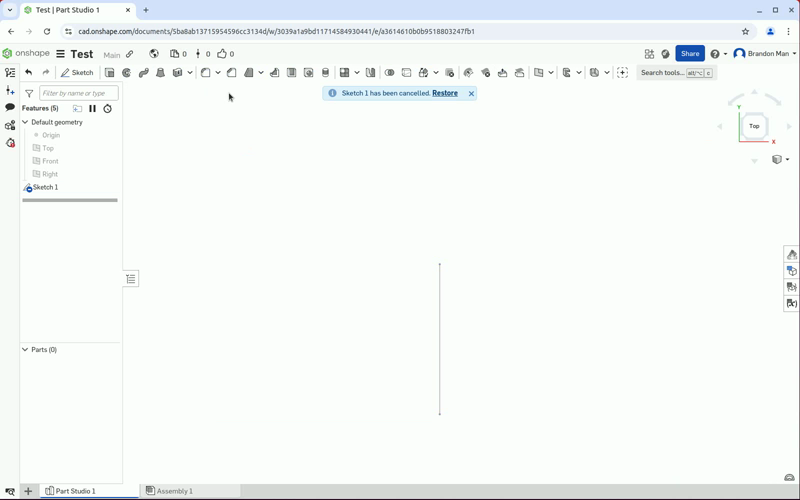
key(shift+h)
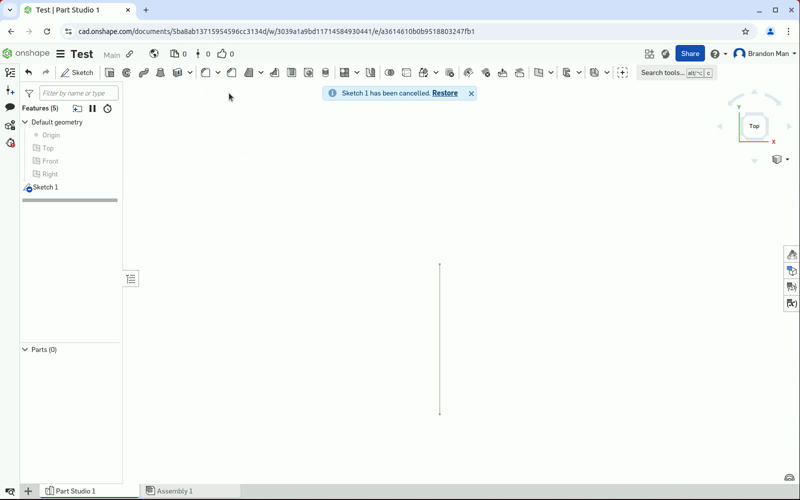
key(shift+s)
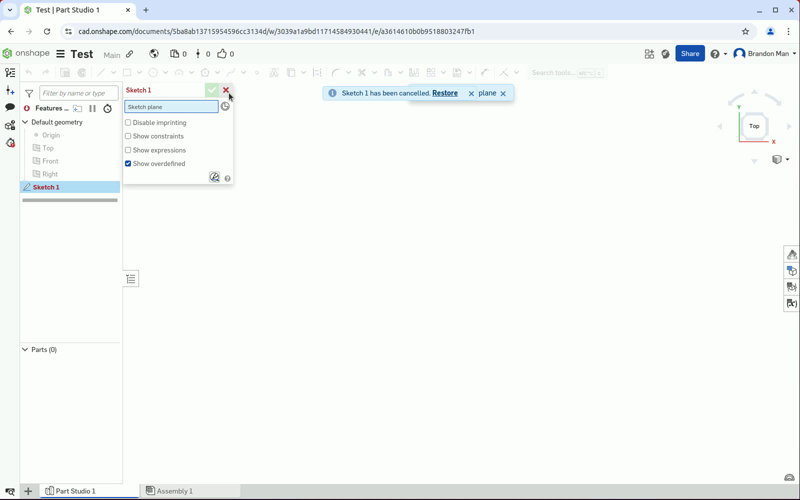
mouse_move(73, 150)
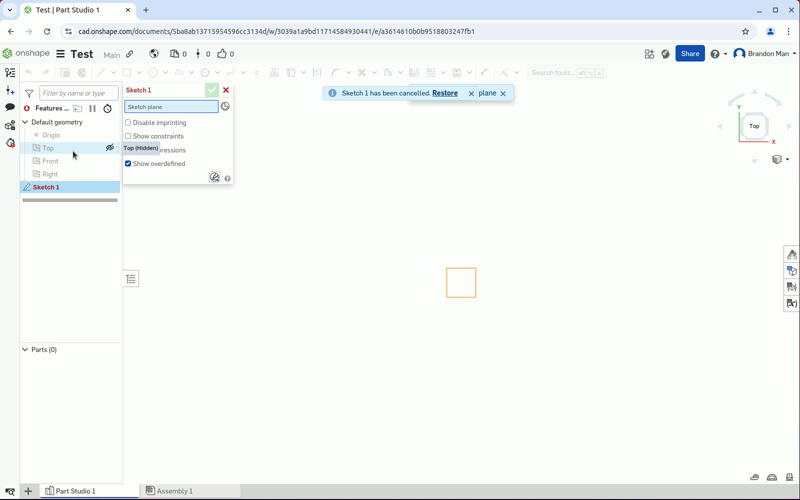
click(73, 150)
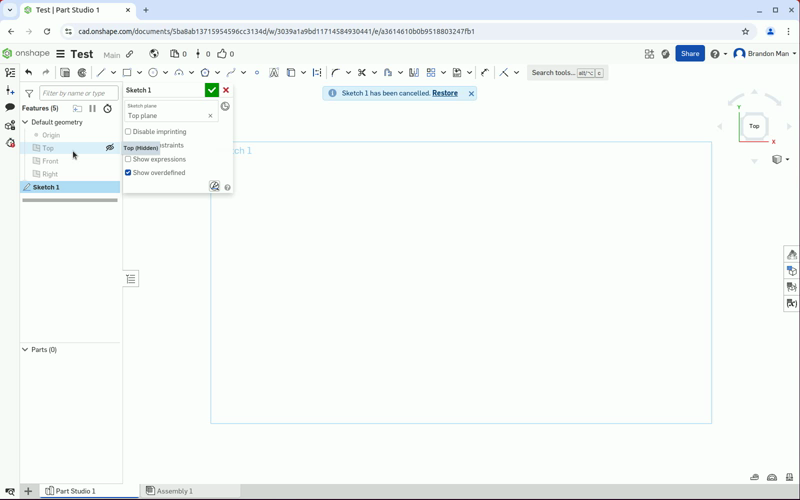
mouse_move(73, 352)
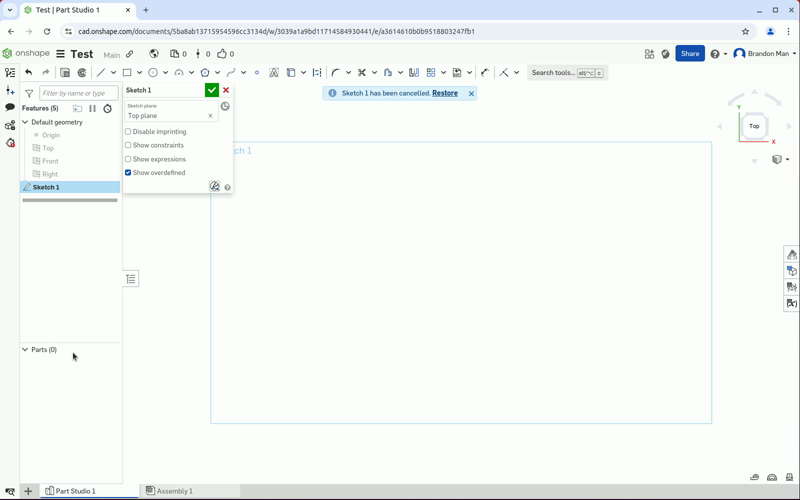
key(y)
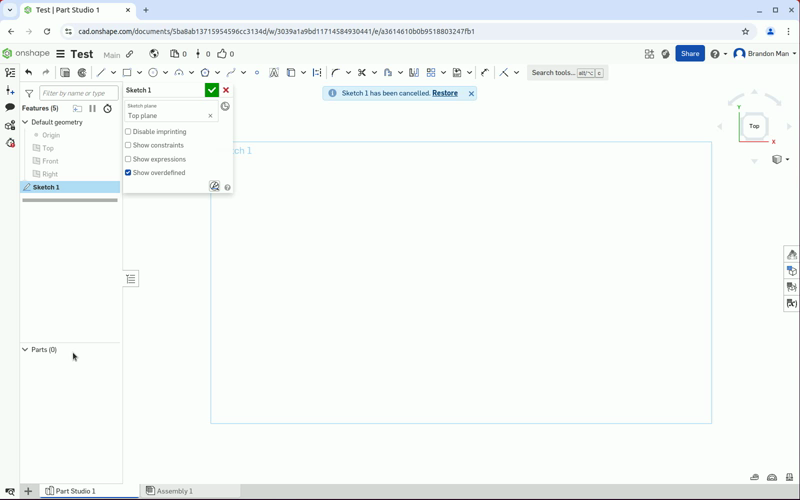
key(l)
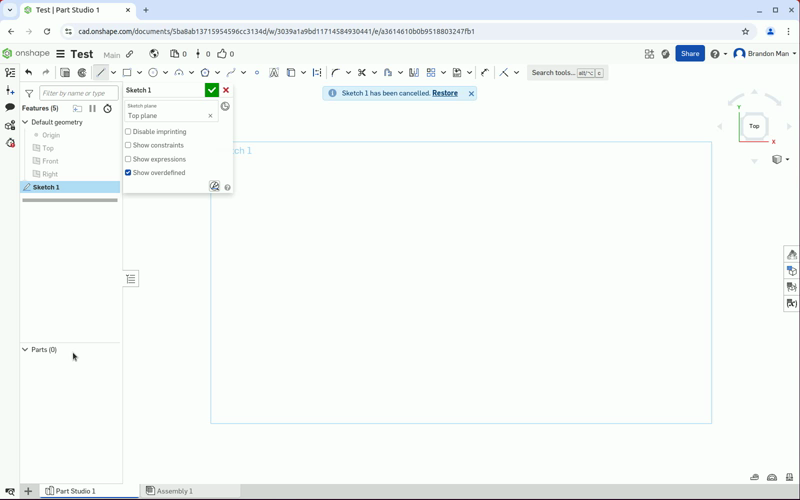
key_down(shift)
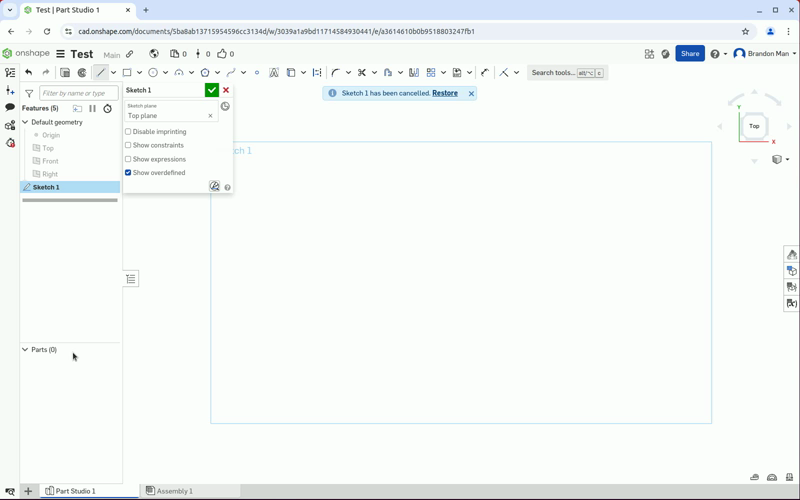
mouse_move(446, 297)
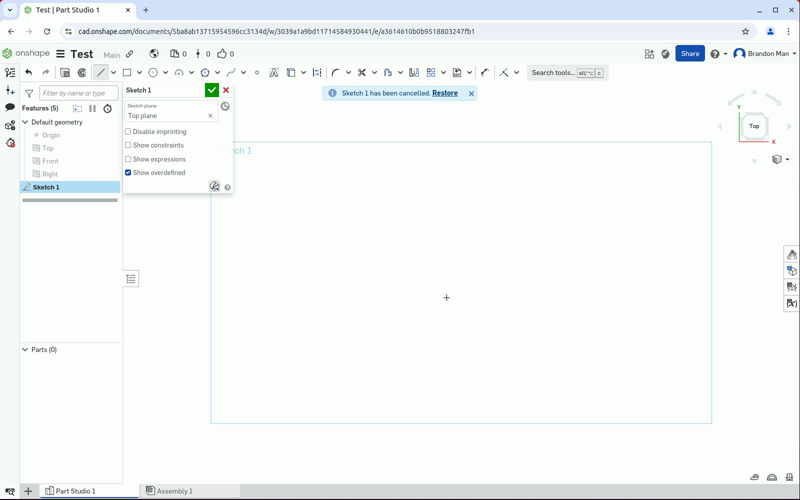
click(446, 297)
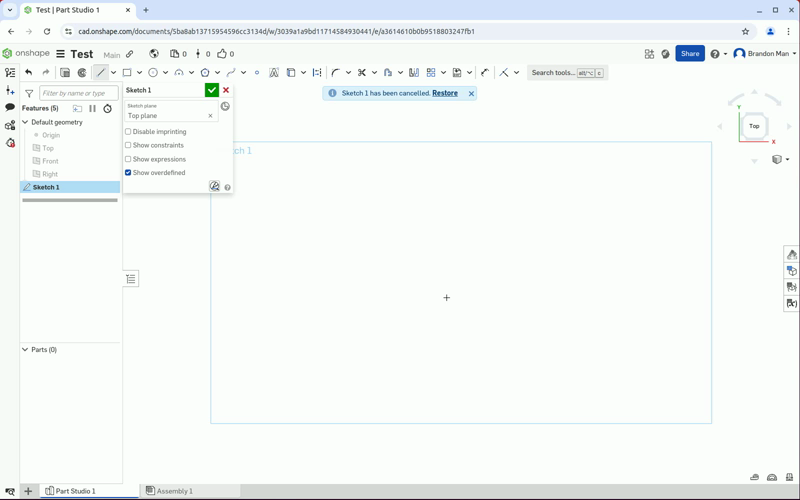
key_up(shift)
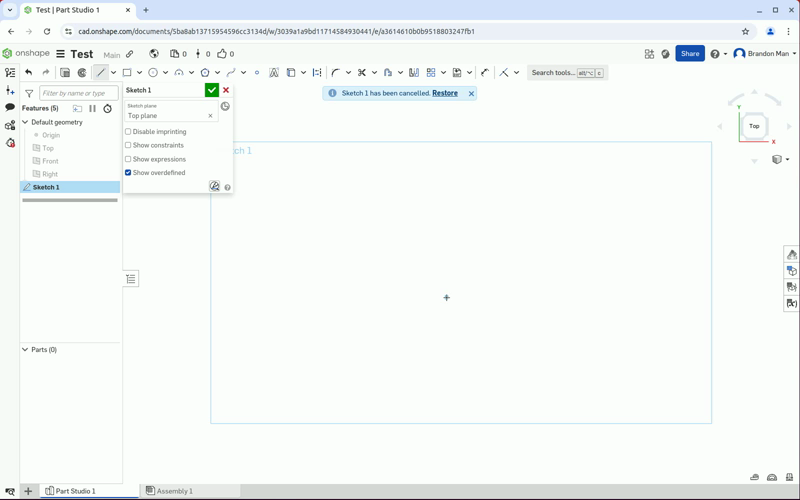
key_down(shift)
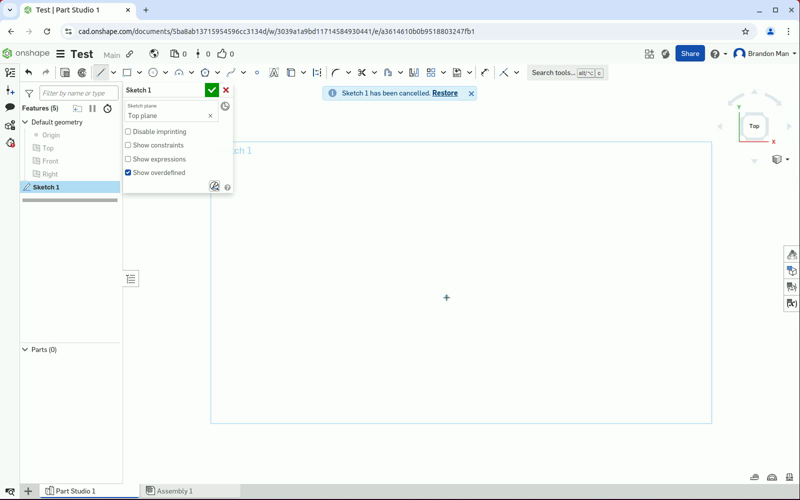
mouse_move(476, 297)
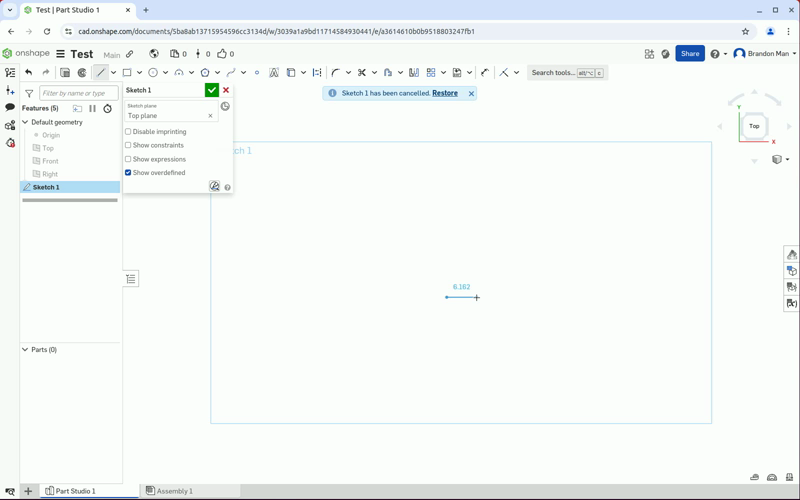
mouse_move(475, 297)
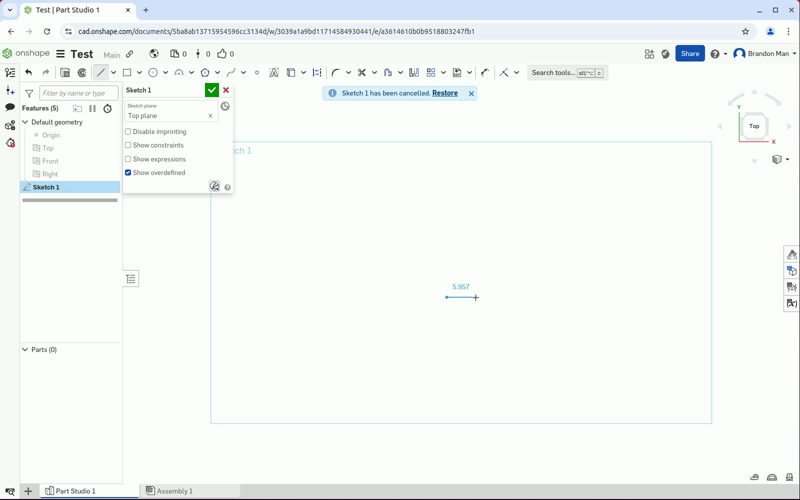
click(475, 297)
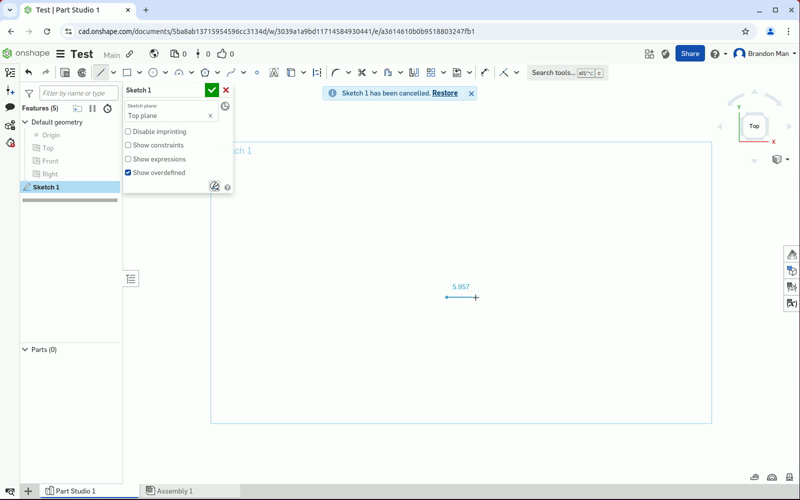
key_up(shift)
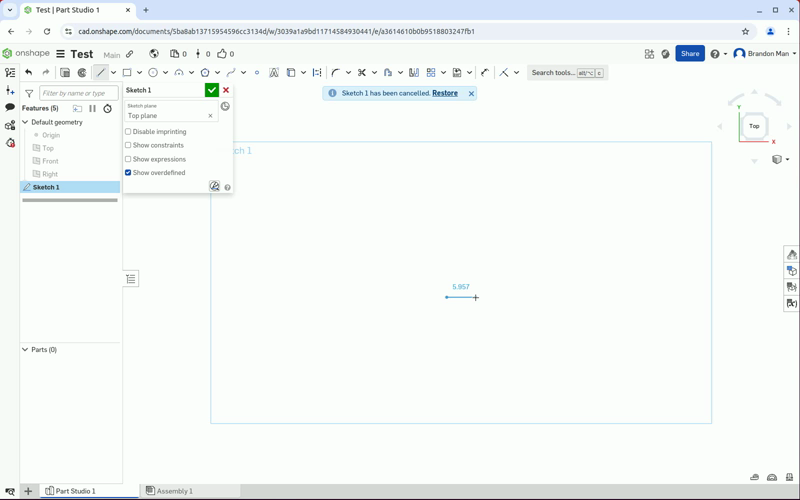
key_down(shift)
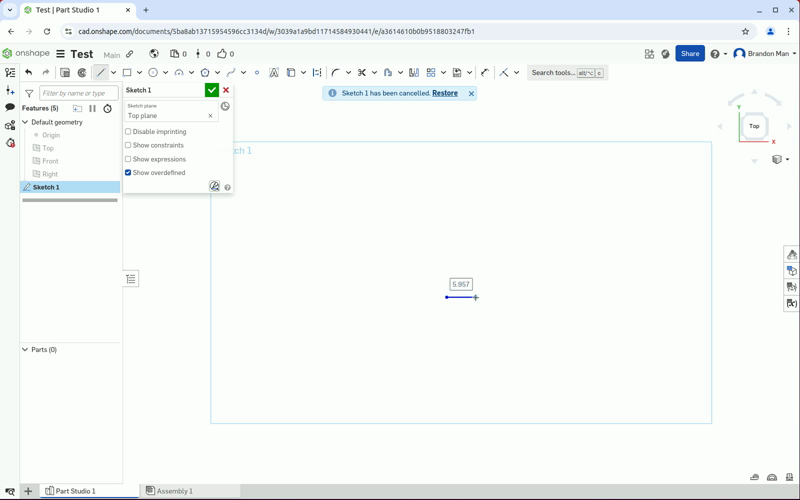
mouse_move(505, 297)
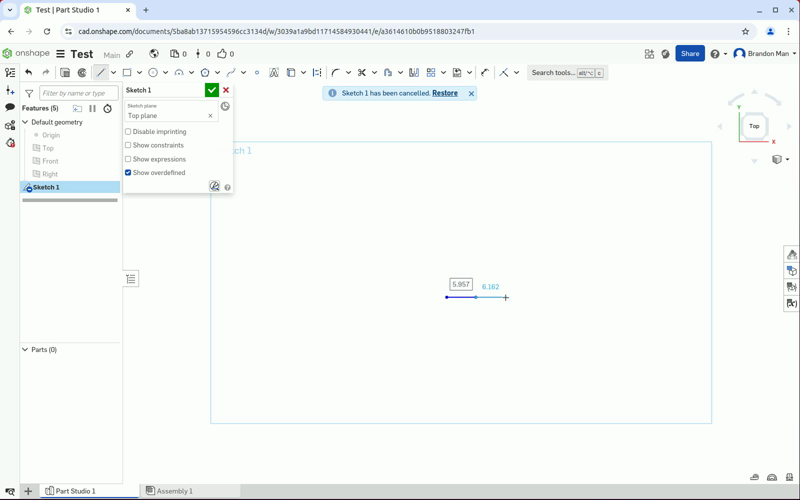
mouse_move(475, 267)
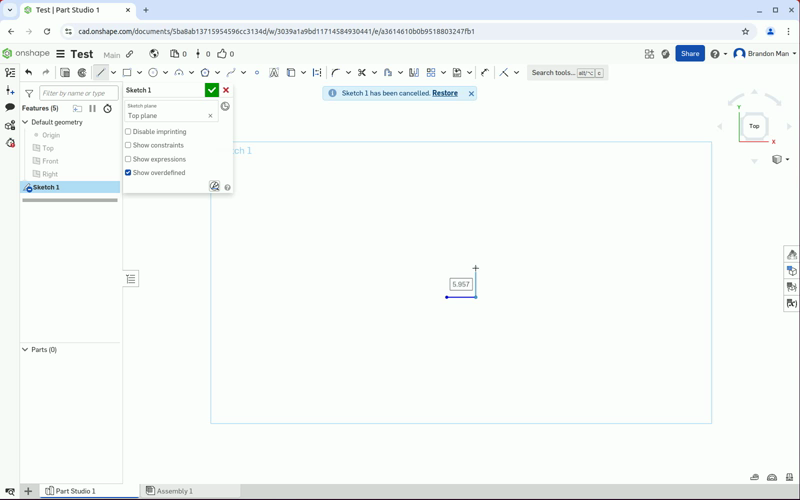
click(475, 267)
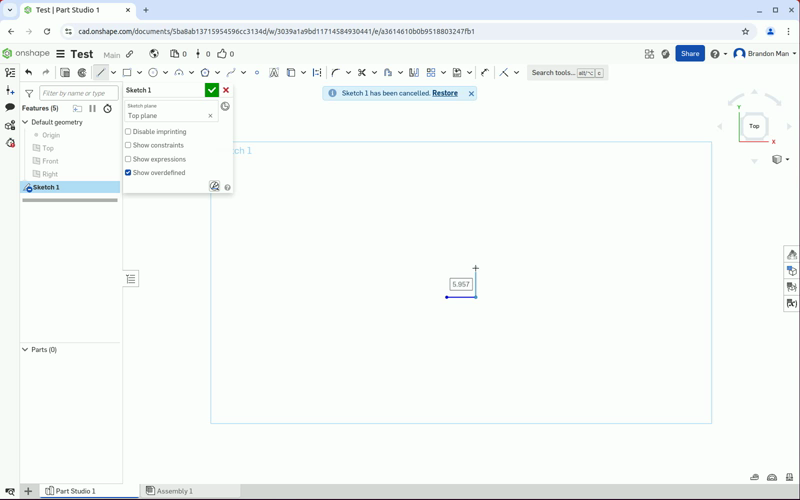
key_up(shift)
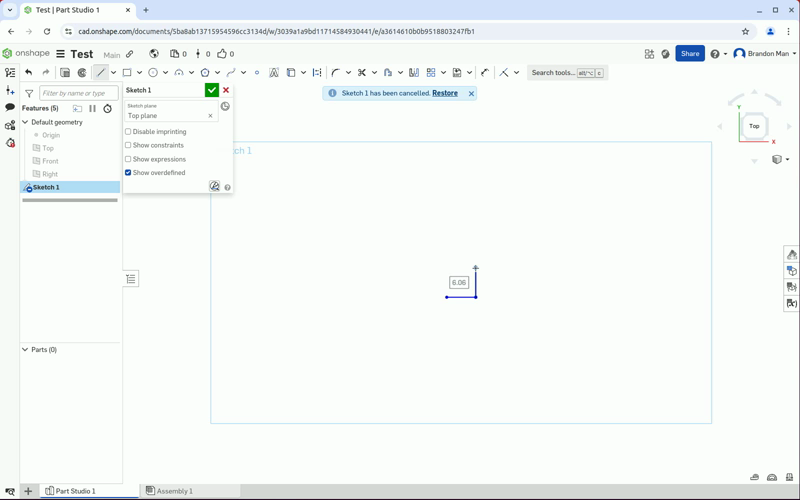
key_down(shift)
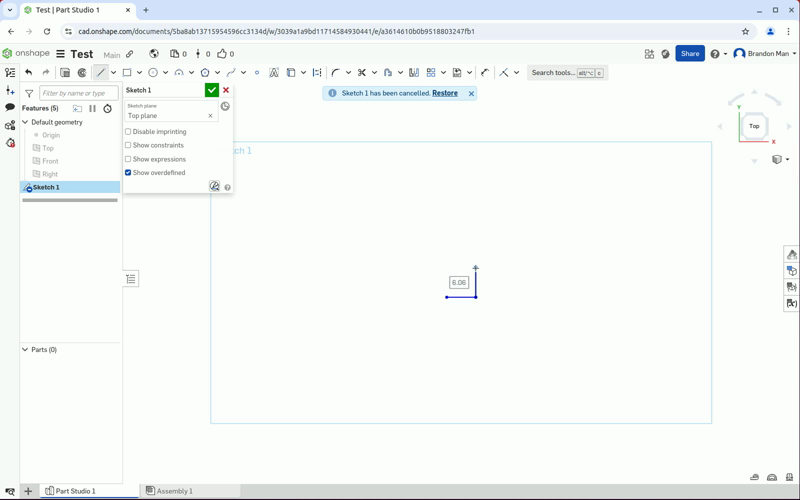
mouse_move(505, 267)
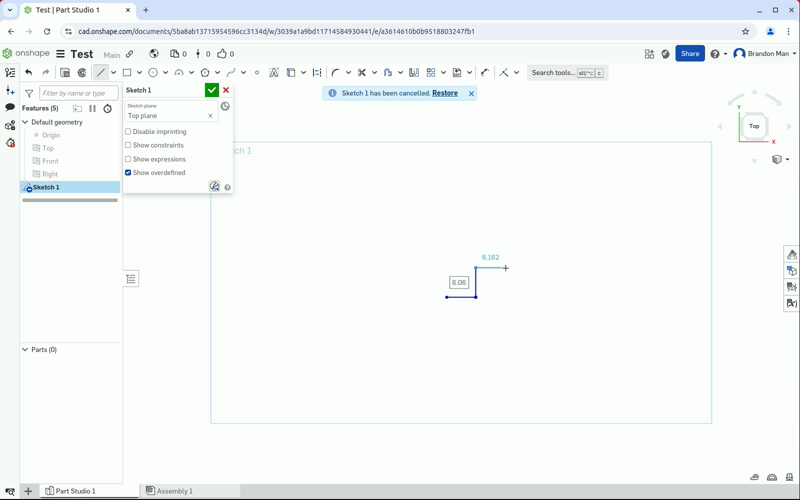
mouse_move(446, 267)
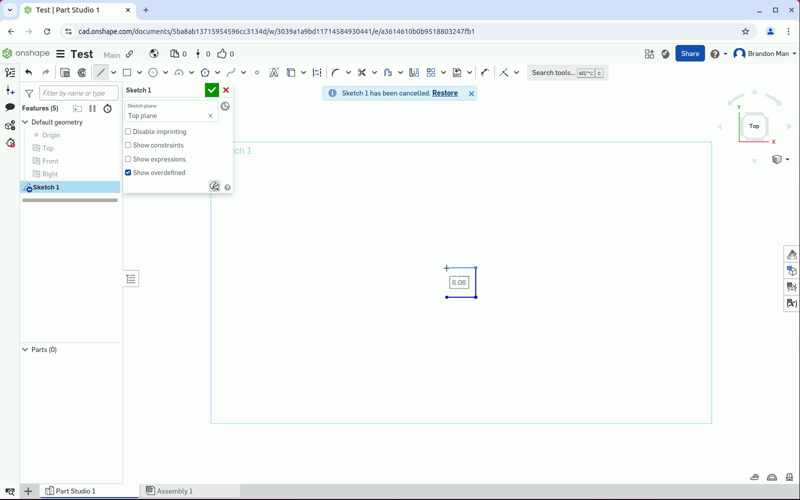
click(446, 267)
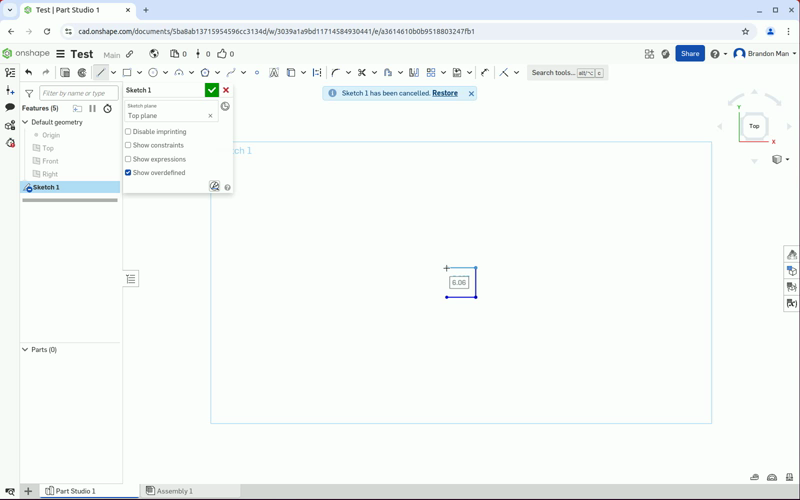
key_up(shift)
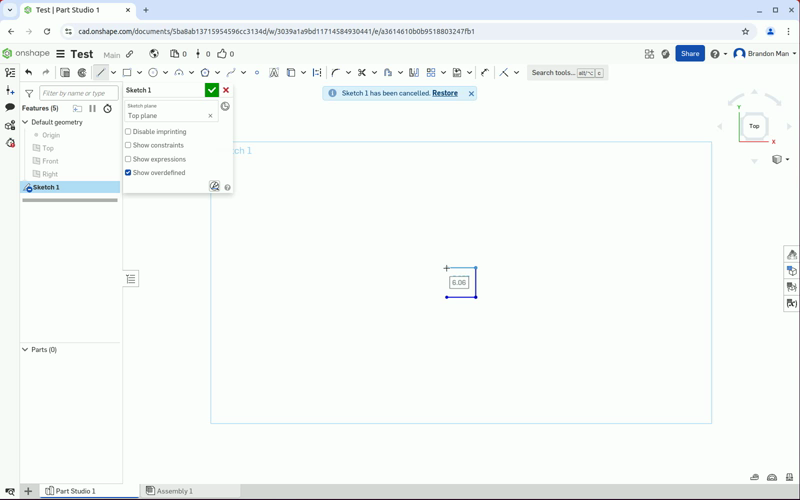
mouse_move(476, 267)
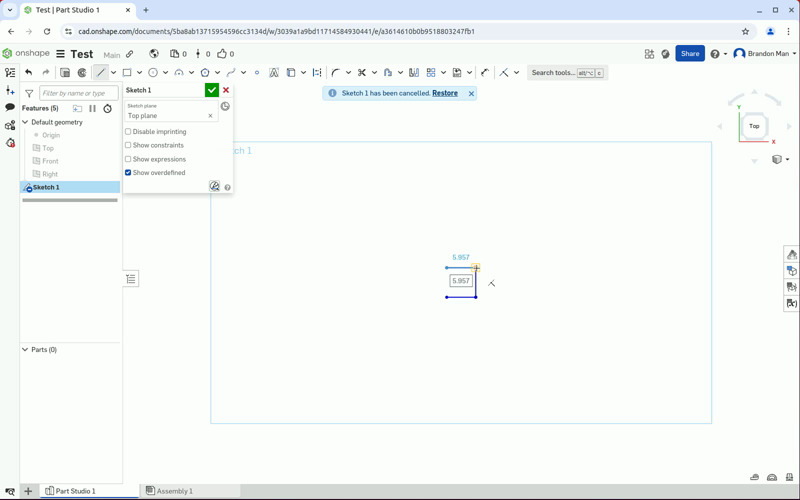
key_down(shift)
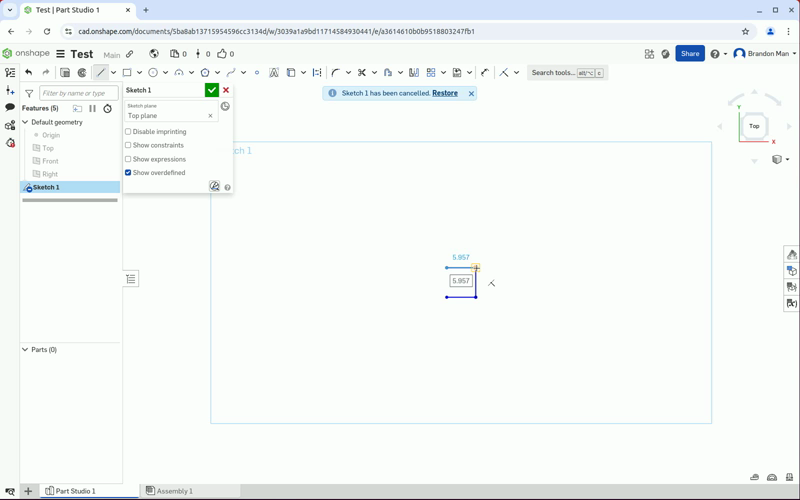
mouse_move(446, 297)
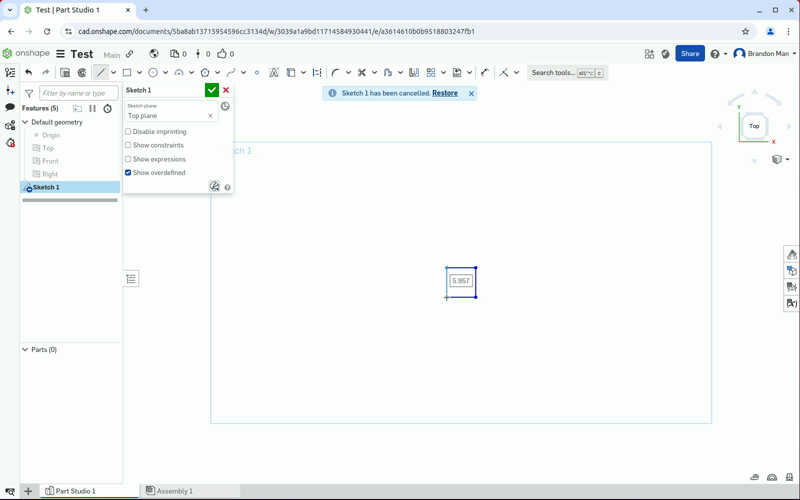
key_up(shift)
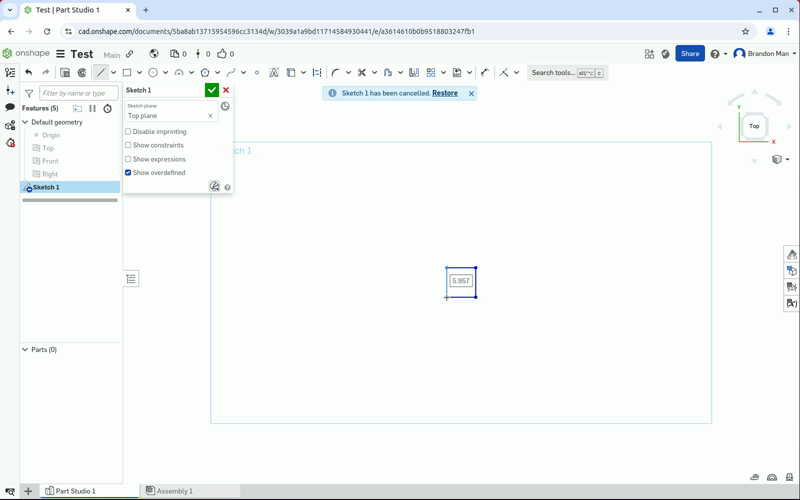
click(446, 297)
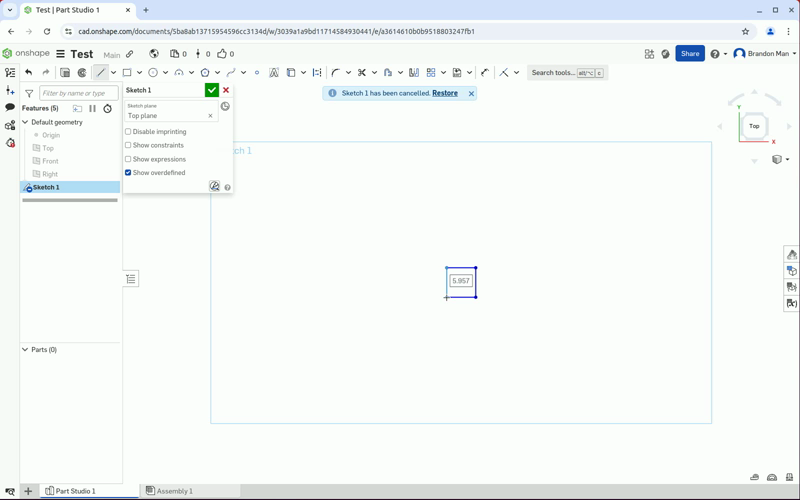
key(esc)
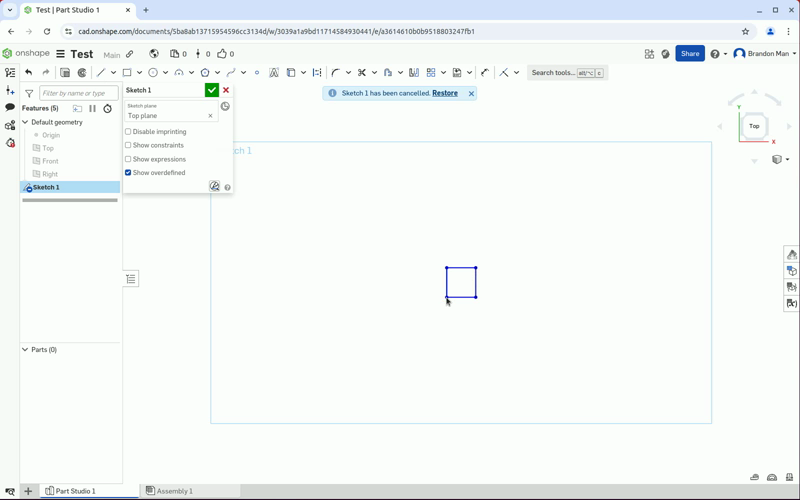
mouse_move(459, 296)
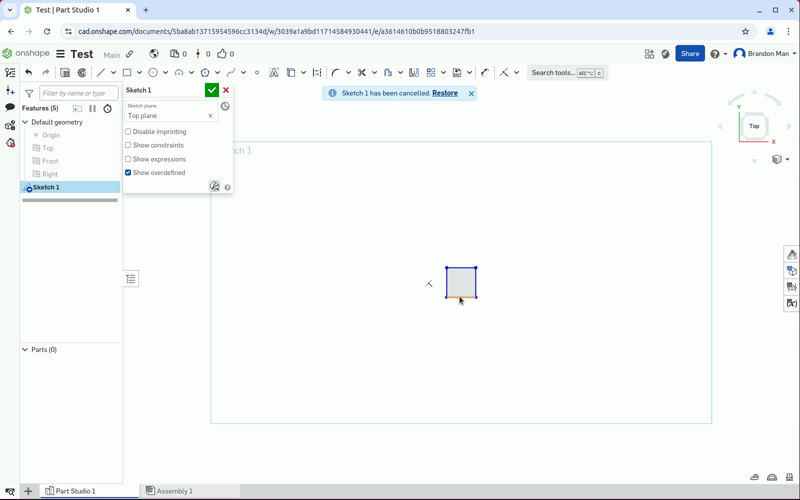
scroll(6)
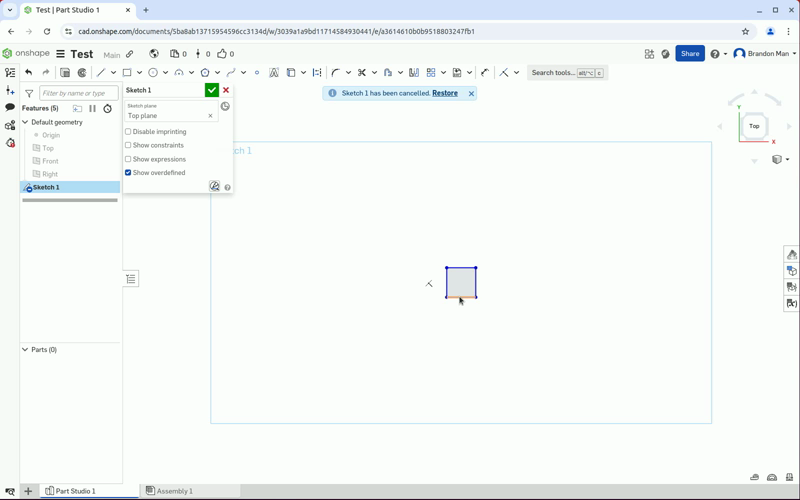
scroll(6)
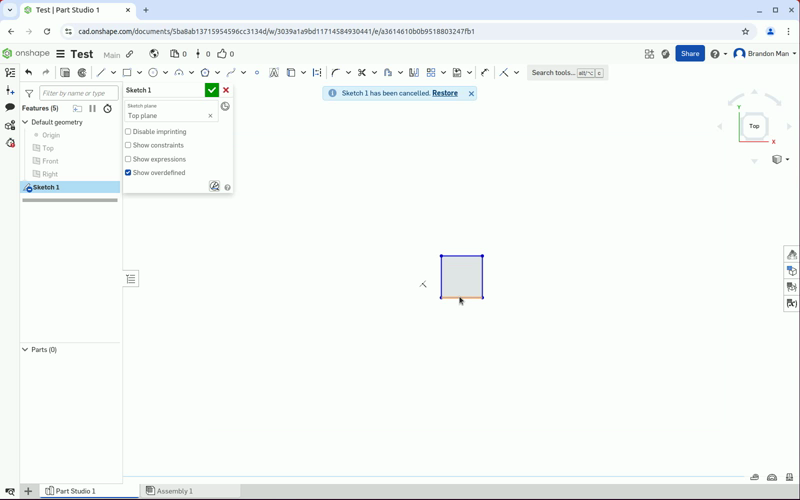
scroll(6)
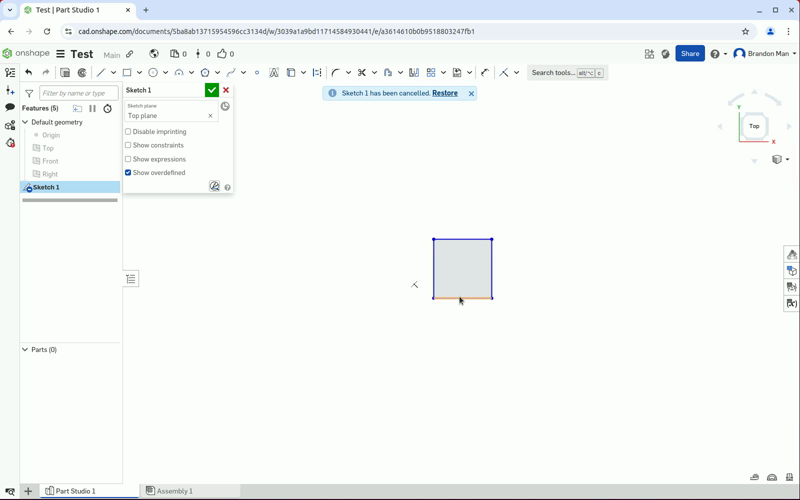
scroll(6)
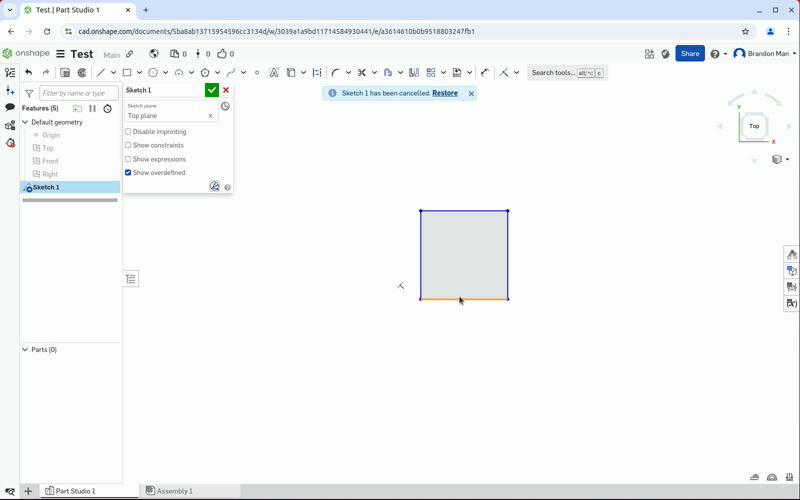
scroll(6)
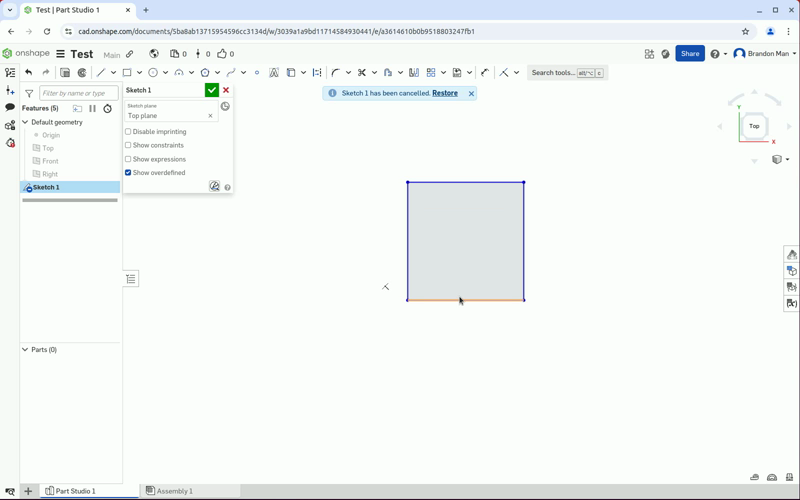
scroll(6)
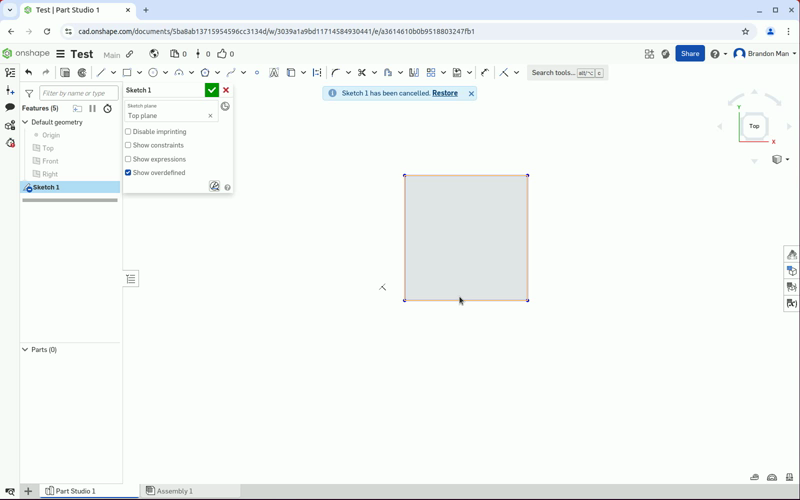
scroll(6)
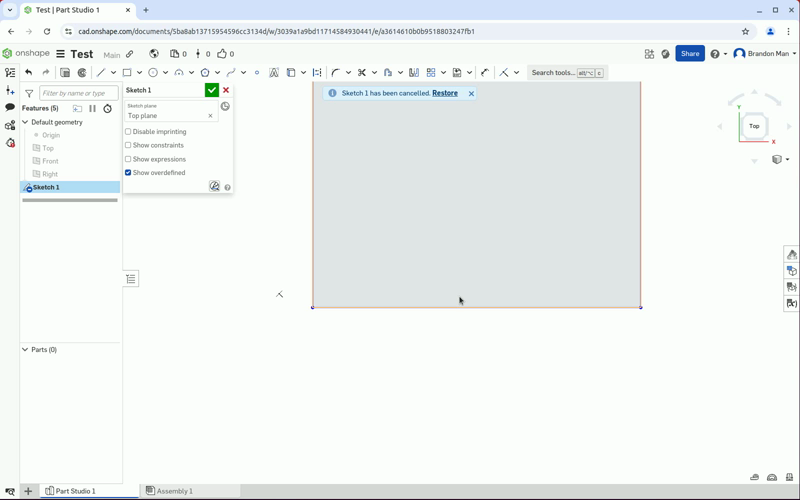
click(459, 296)
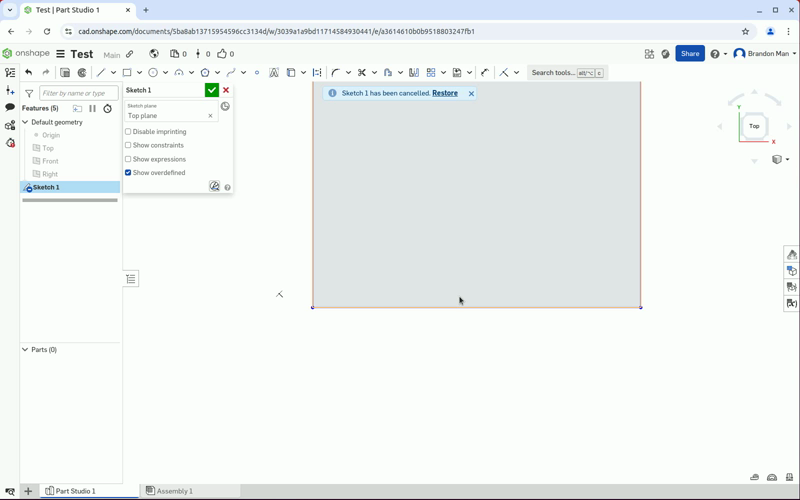
scroll(-6)
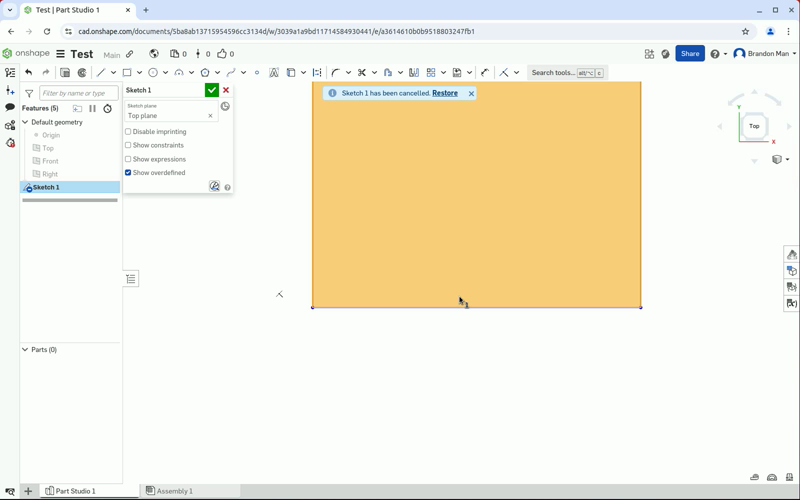
scroll(-6)
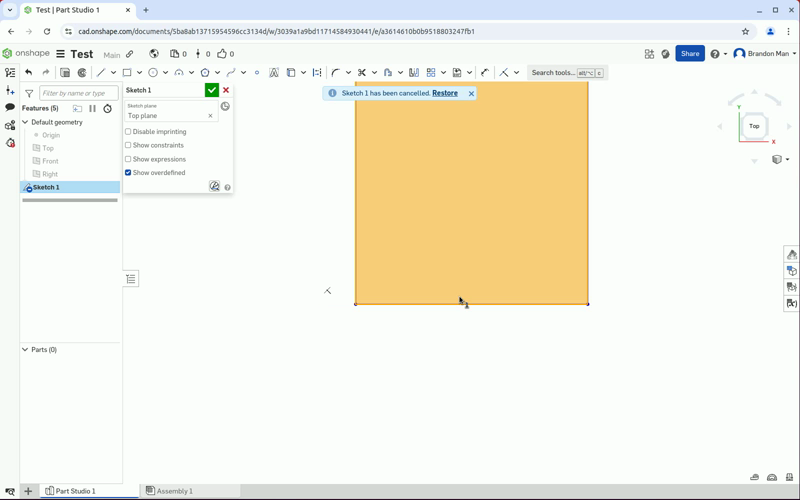
scroll(-6)
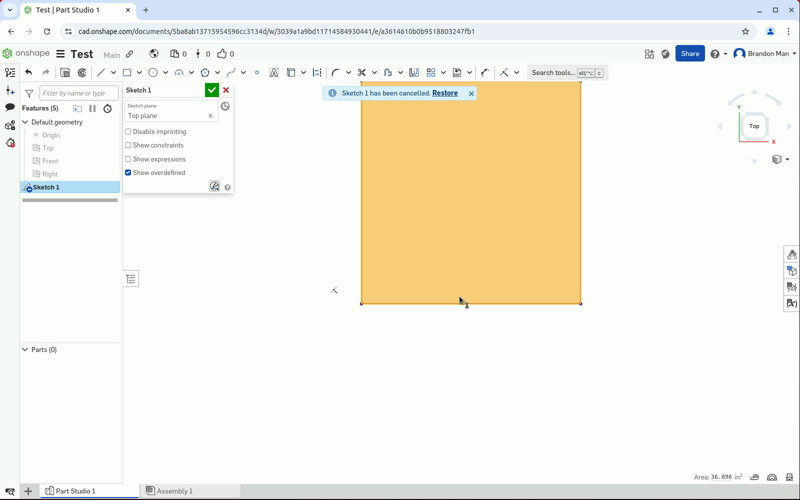
scroll(-6)
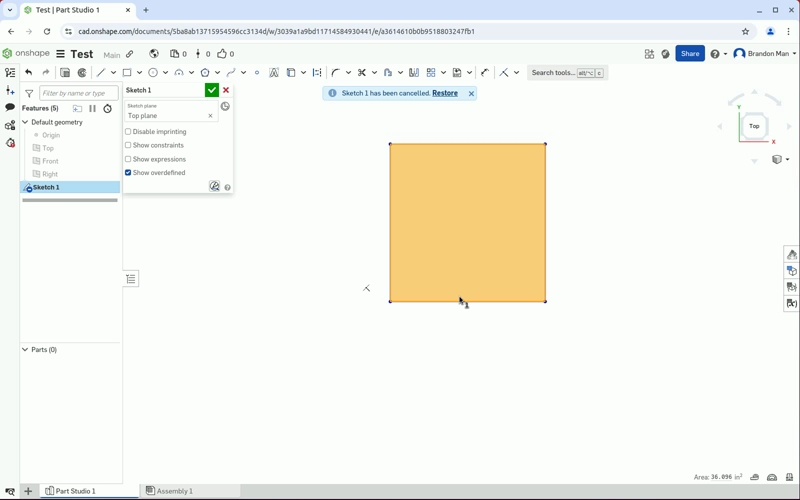
scroll(-6)
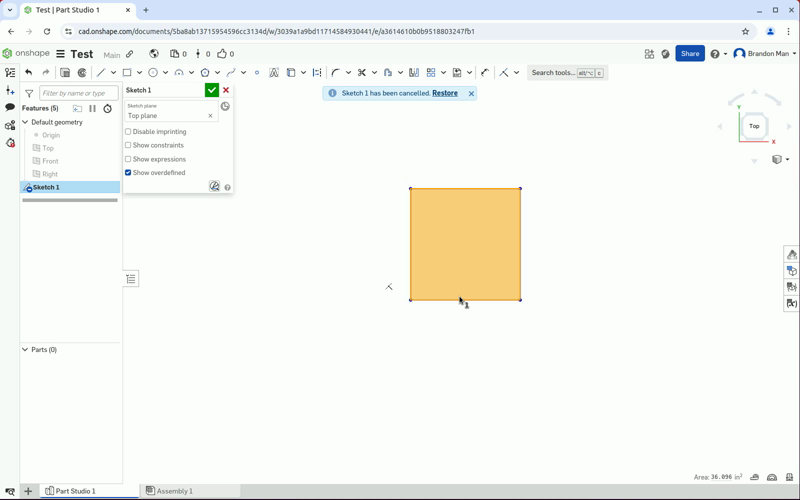
scroll(-6)
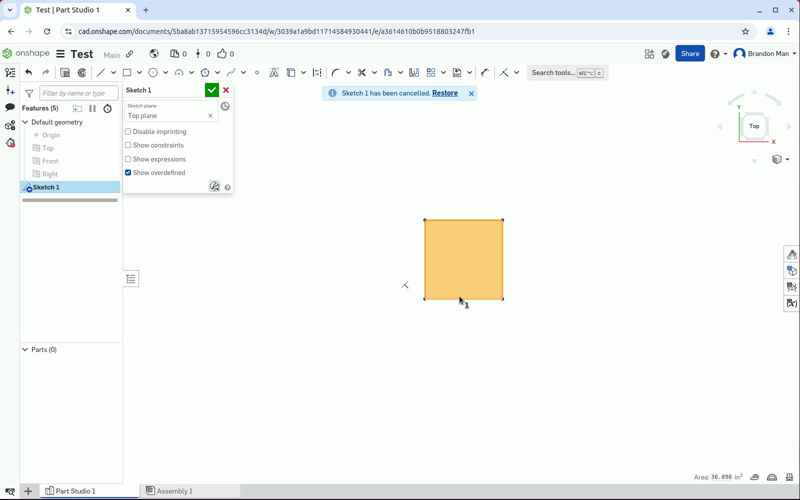
scroll(-6)
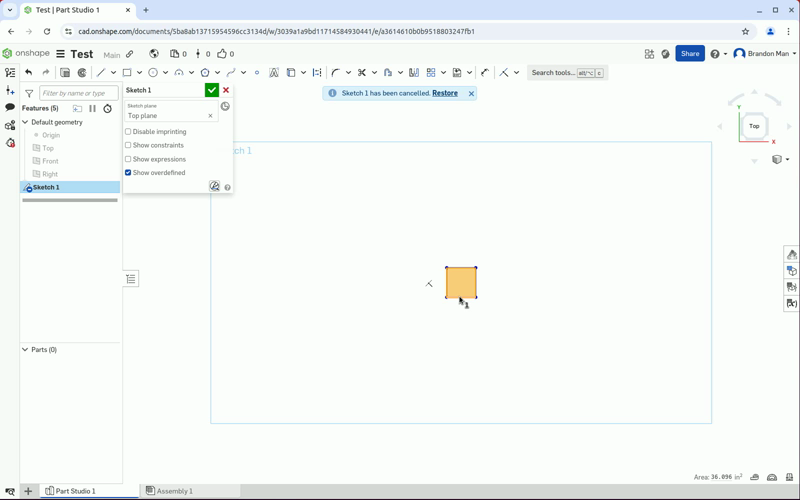
mouse_move(73, 352)
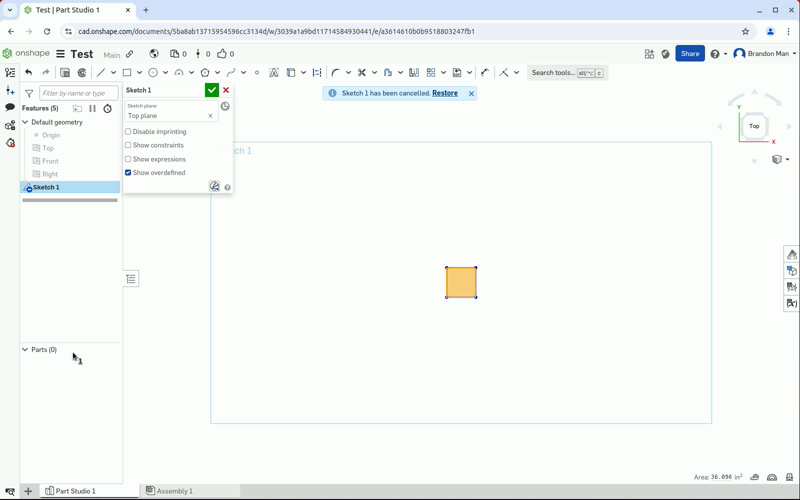
key(shift+y)
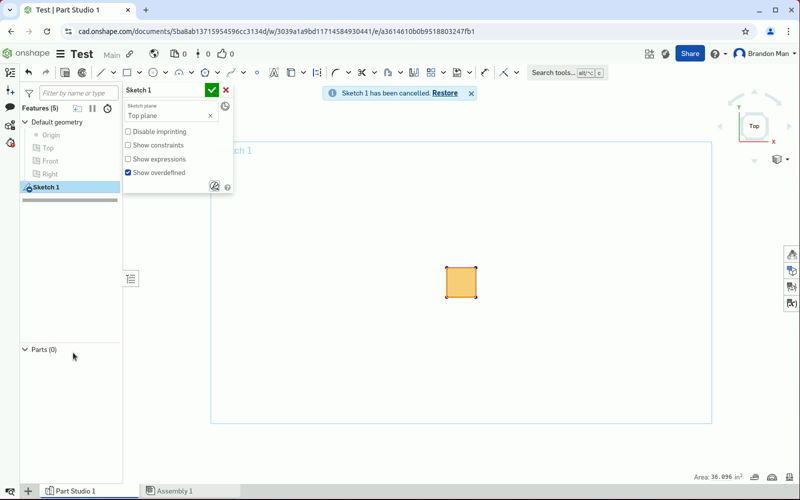
key(shift+e)
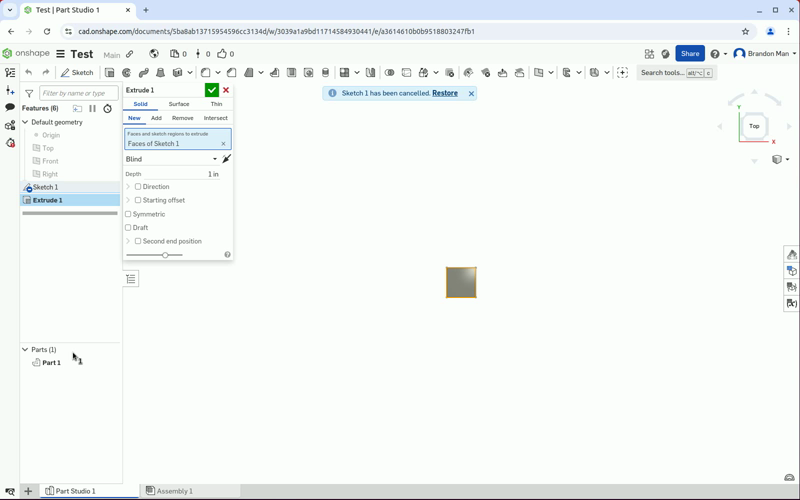
mouse_move(143, 106)
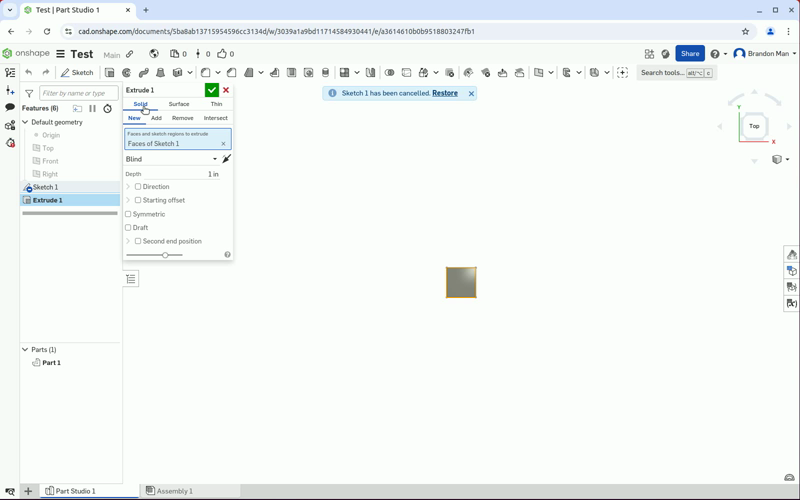
click(143, 106)
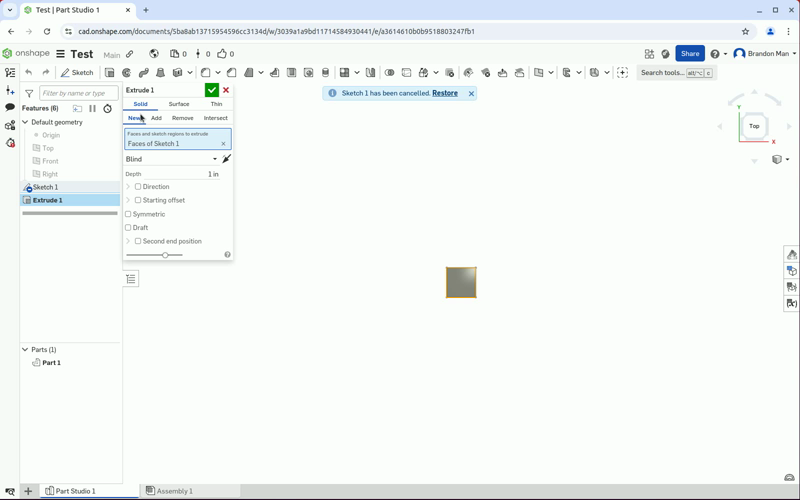
mouse_move(137, 120)
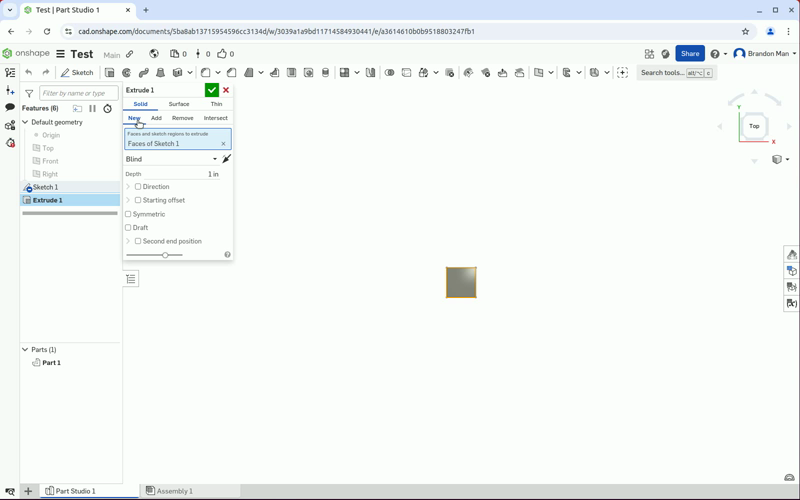
click(137, 120)
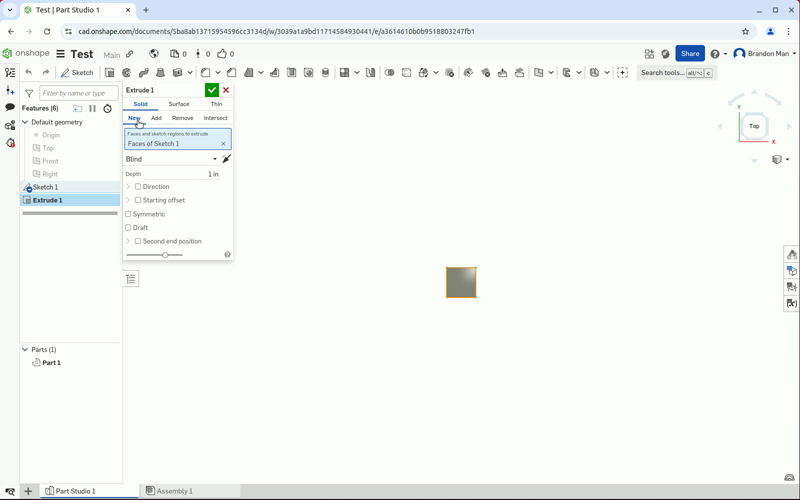
key(tab, 4)
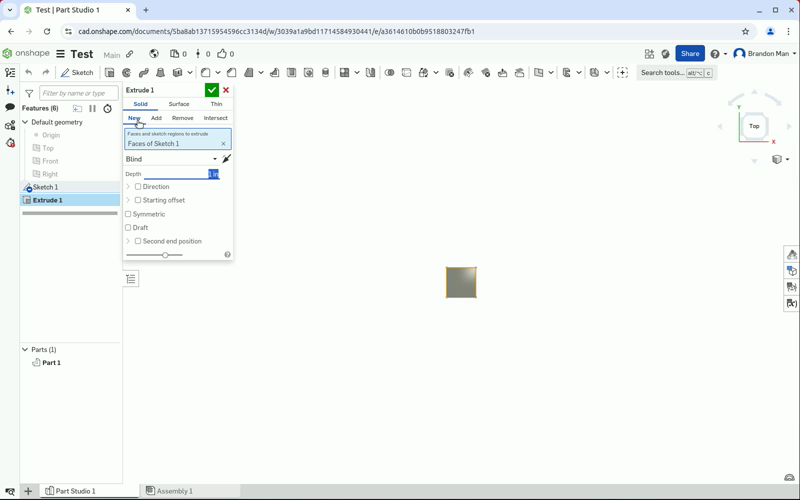
text(23.108)
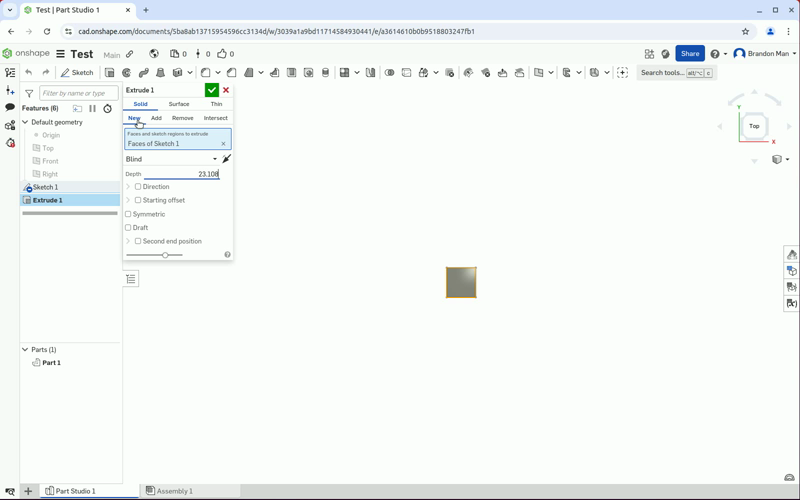
key(enter)
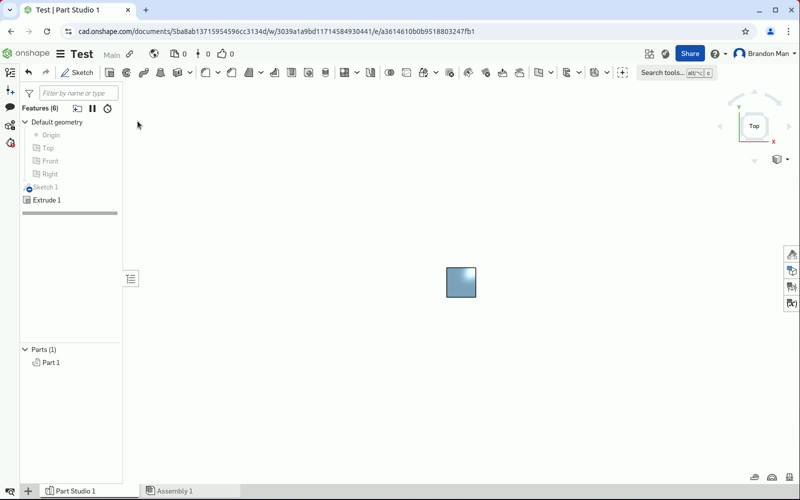
key(shift+h)
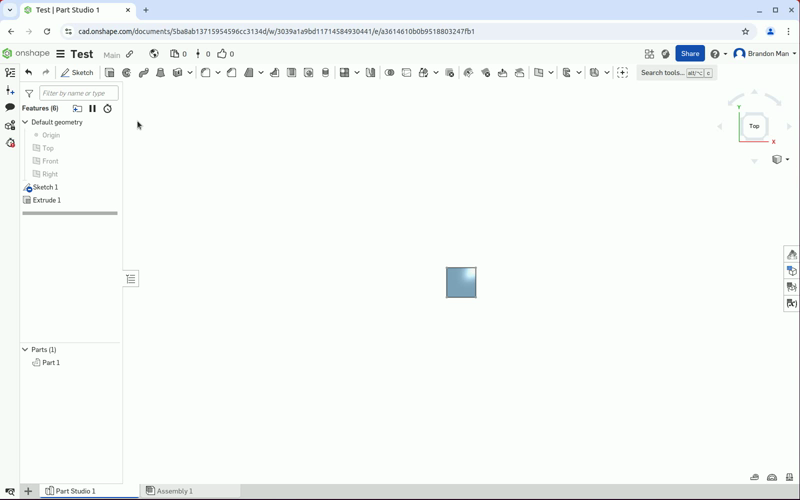
key(shift+h)
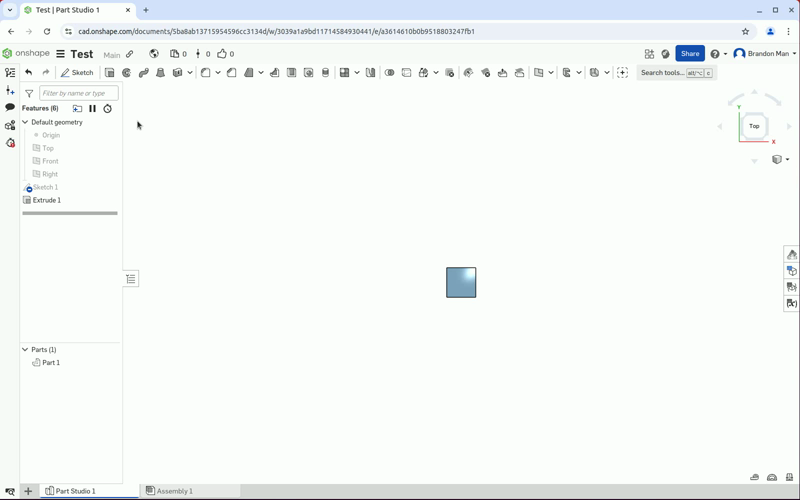
mouse_move(73, 189)
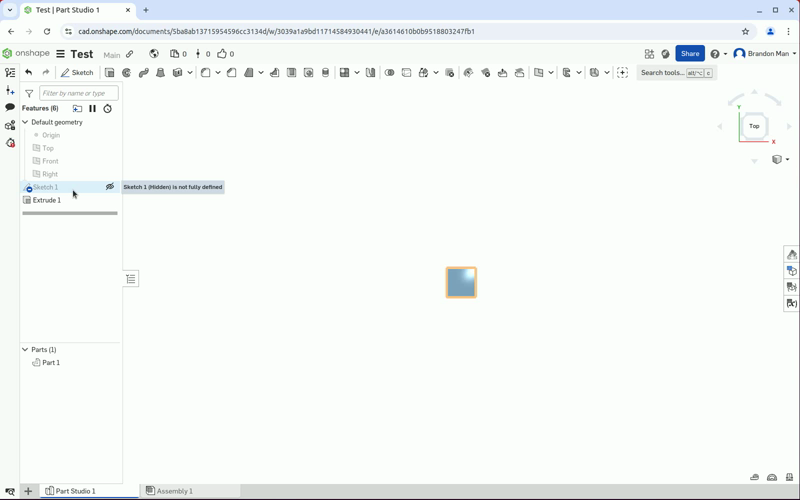
click(73, 189)
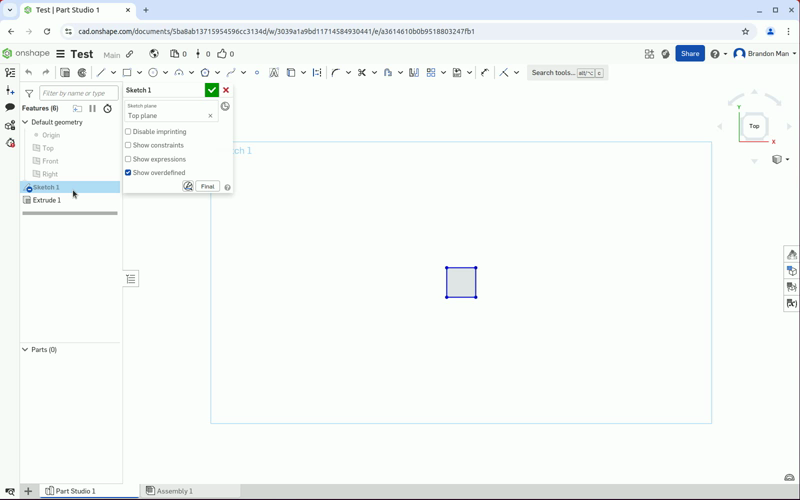
mouse_move(229, 92)
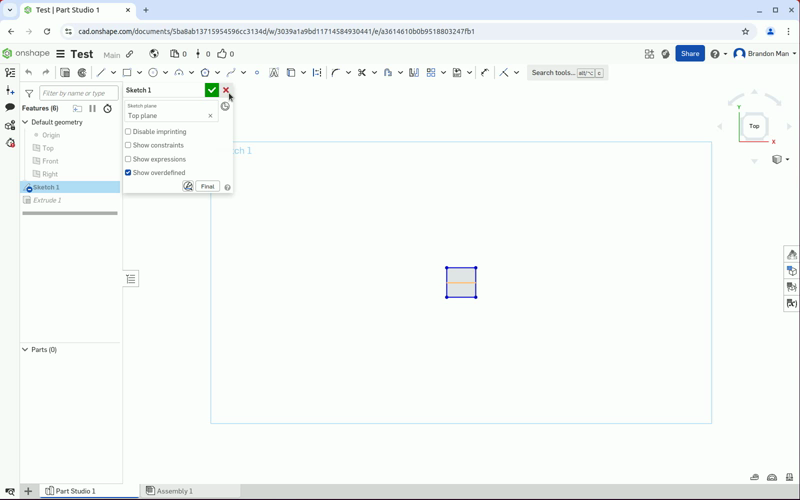
click(229, 92)
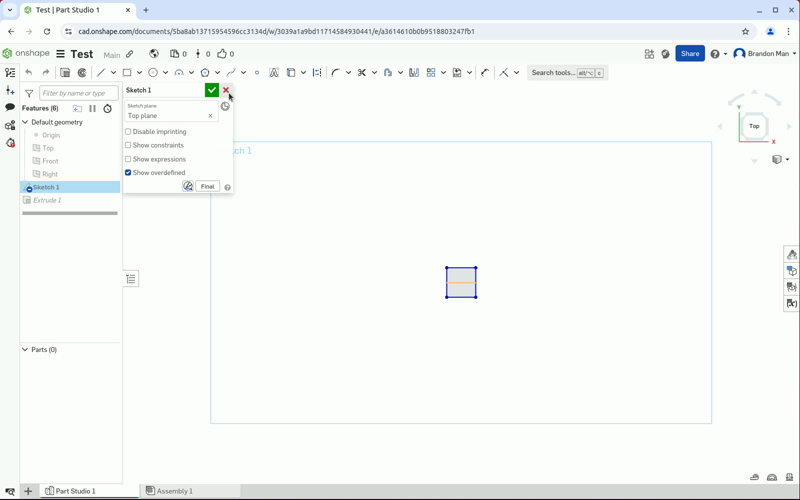
key(shift+s)
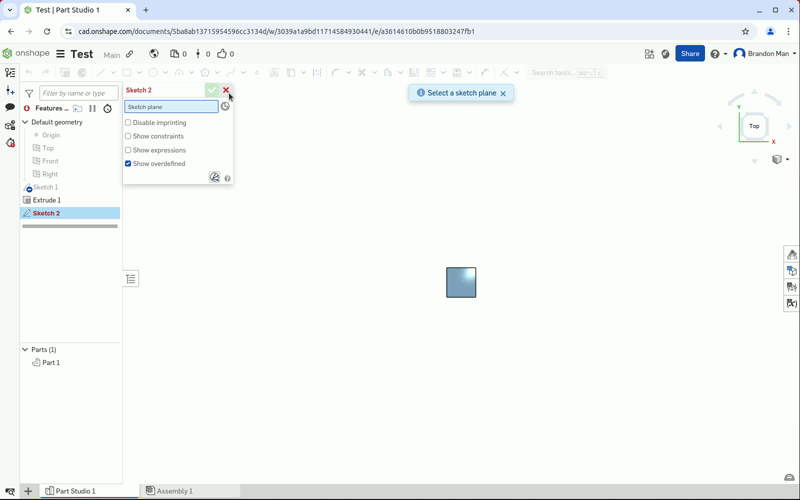
mouse_move(73, 150)
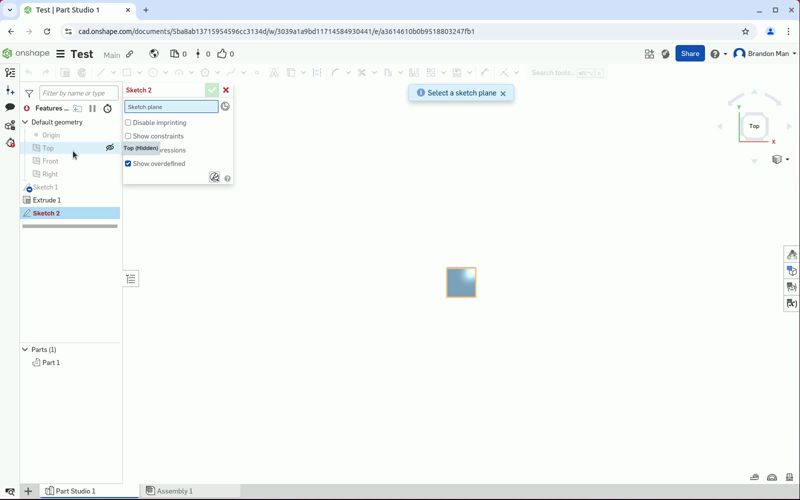
click(73, 150)
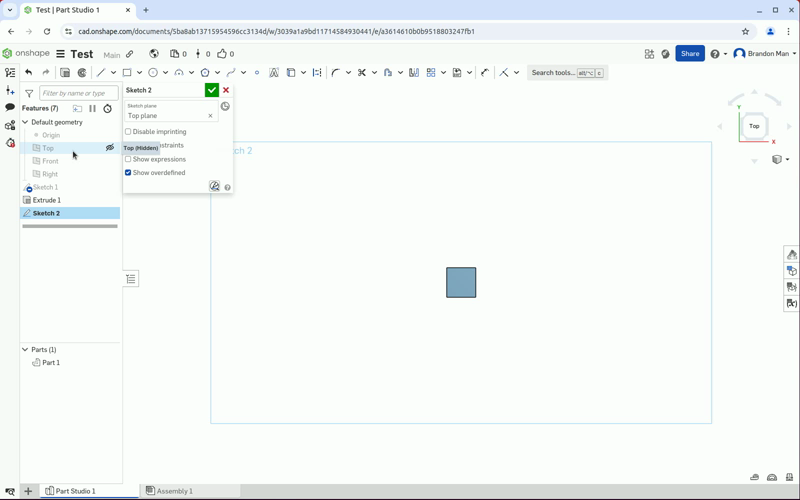
mouse_move(73, 352)
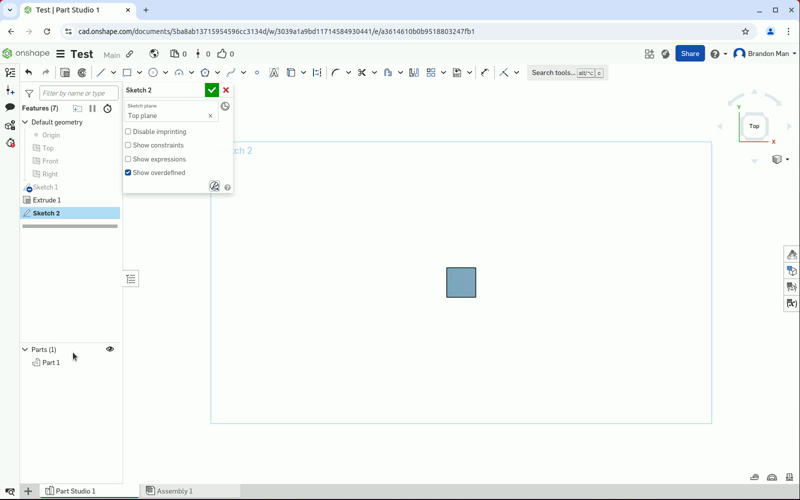
key(y)
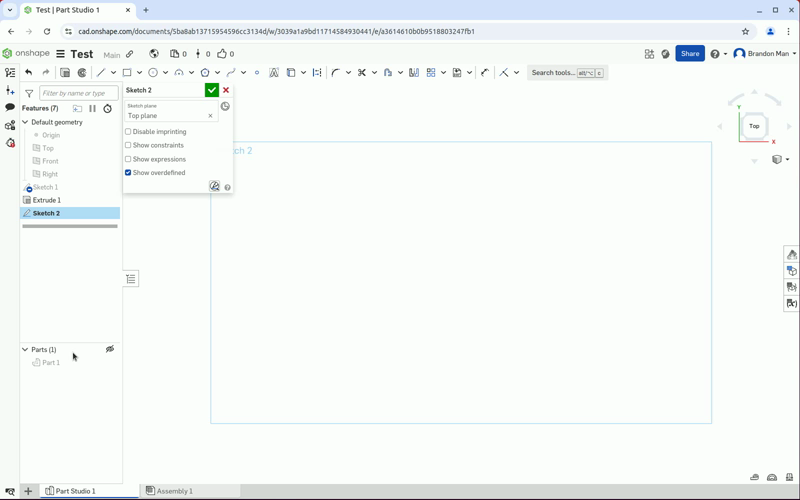
key(l)
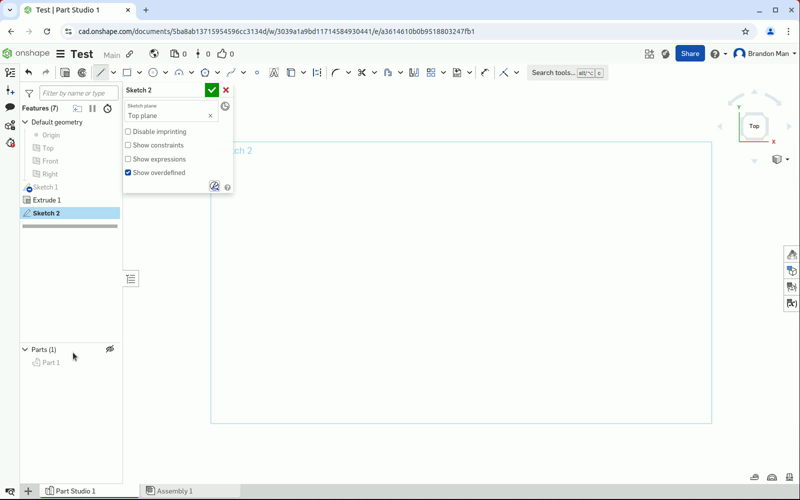
key_down(shift)
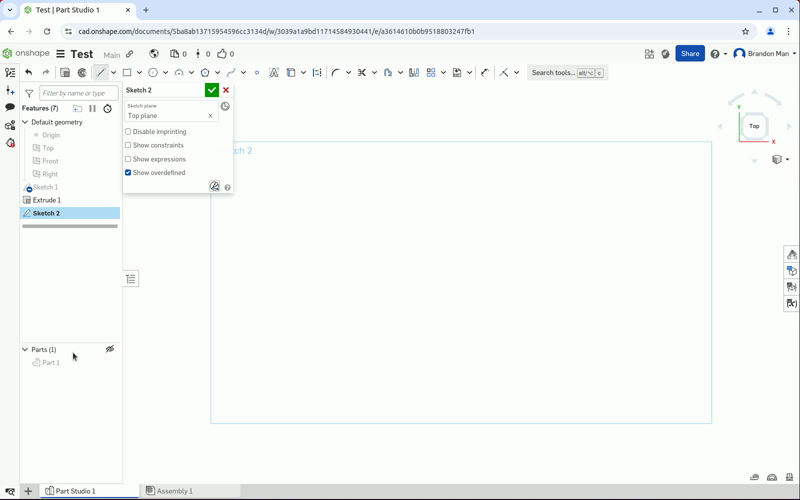
mouse_move(447, 294)
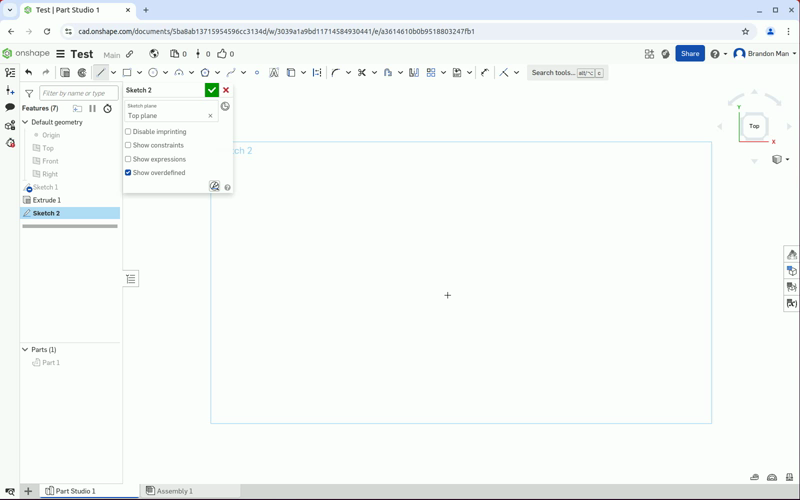
click(447, 294)
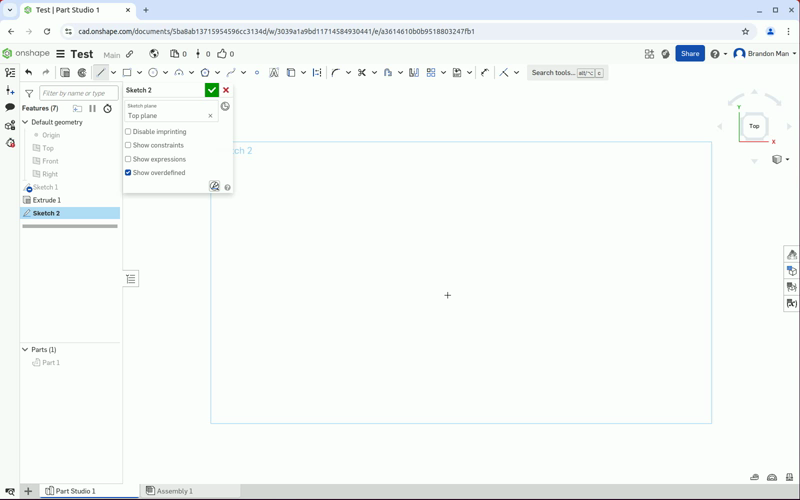
key_up(shift)
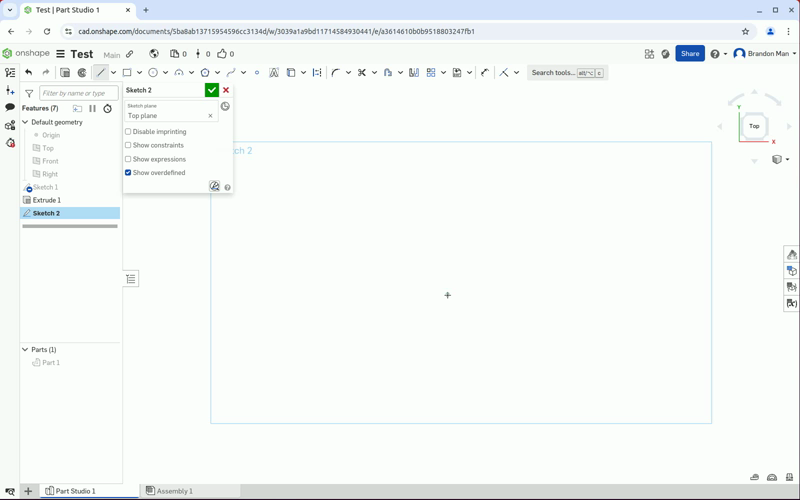
key_down(shift)
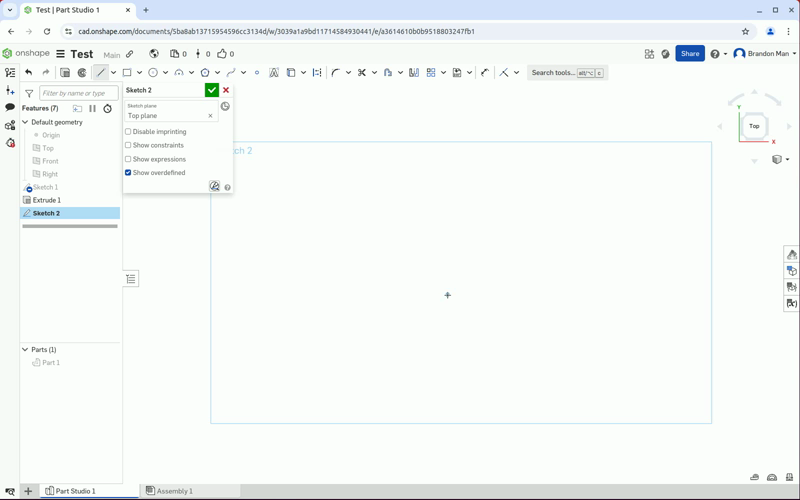
mouse_move(477, 294)
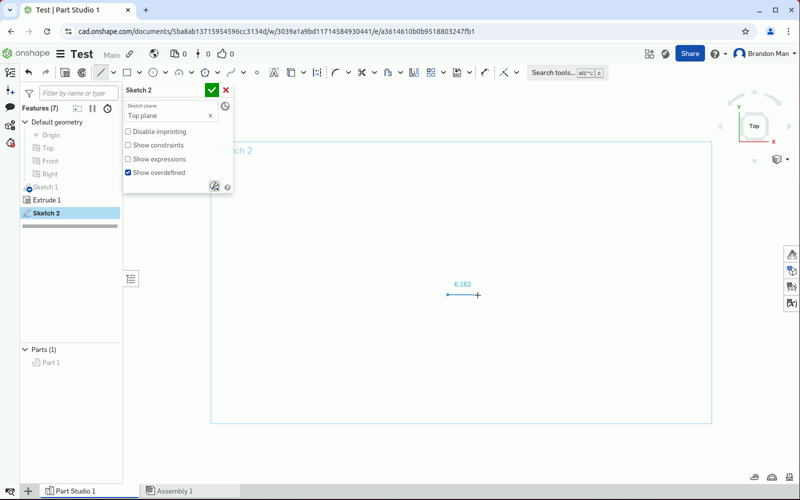
mouse_move(473, 294)
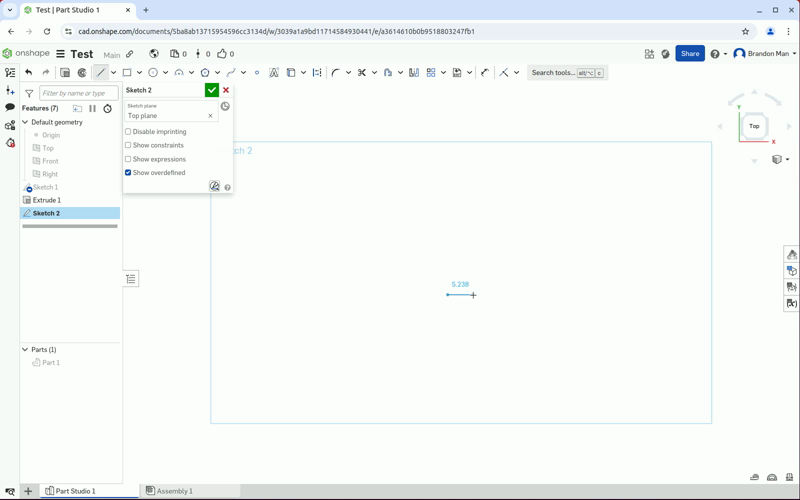
click(473, 294)
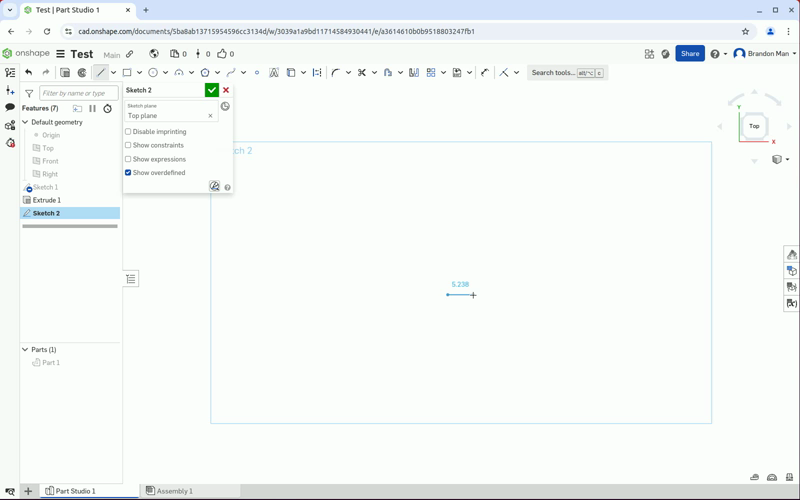
key_up(shift)
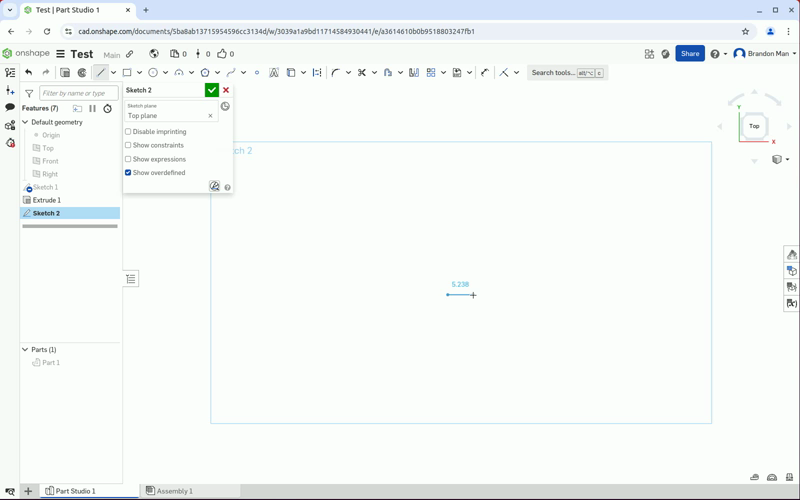
key_down(shift)
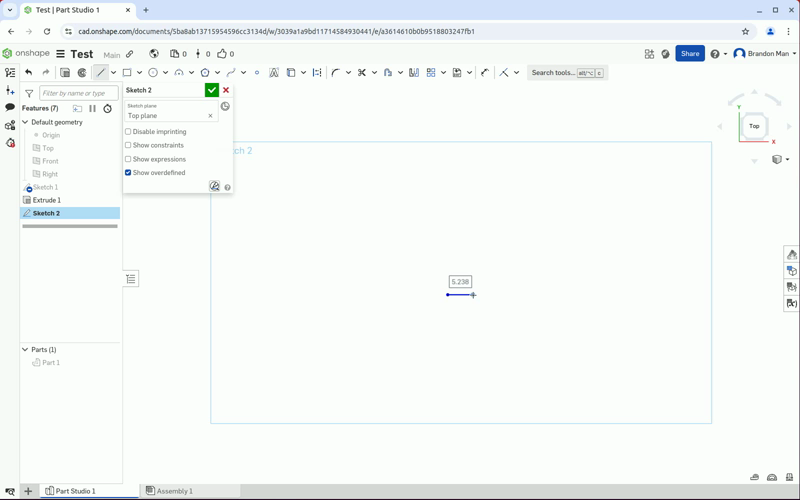
mouse_move(503, 294)
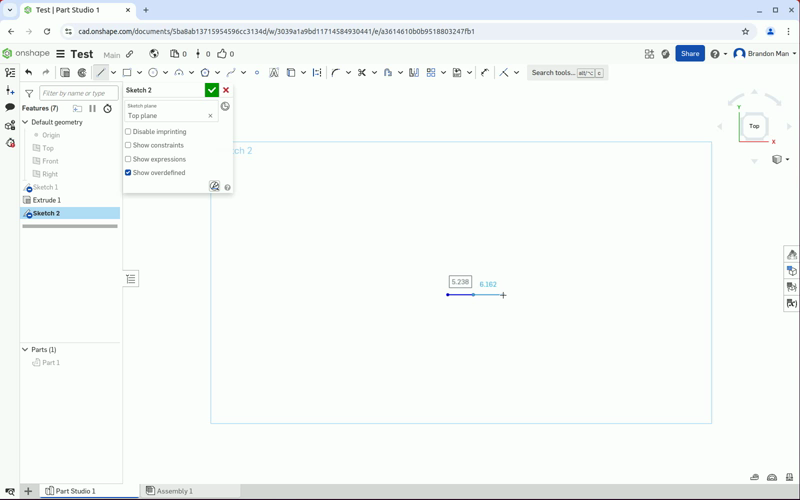
mouse_move(473, 269)
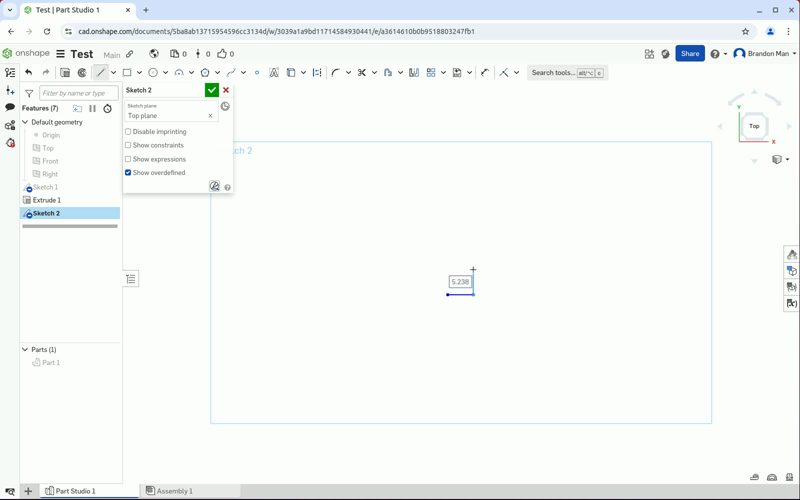
click(473, 269)
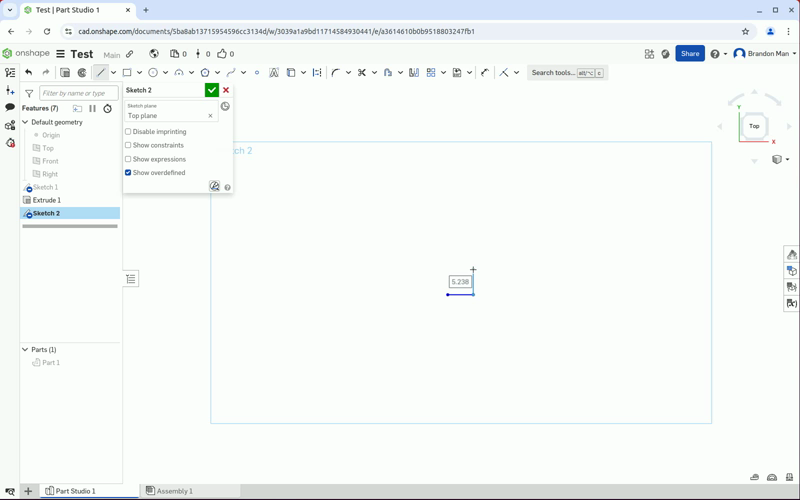
key_up(shift)
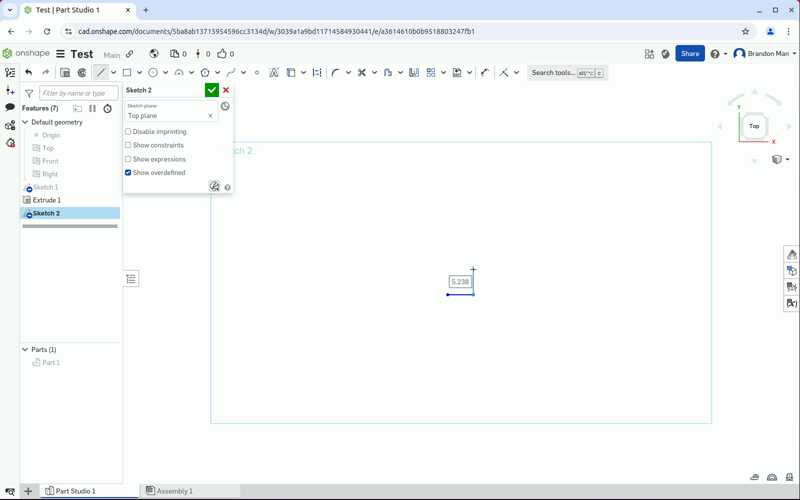
key_down(shift)
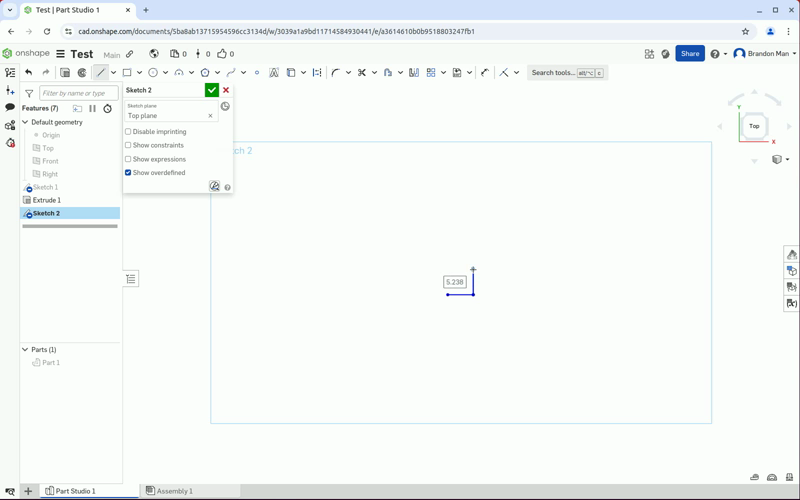
mouse_move(503, 269)
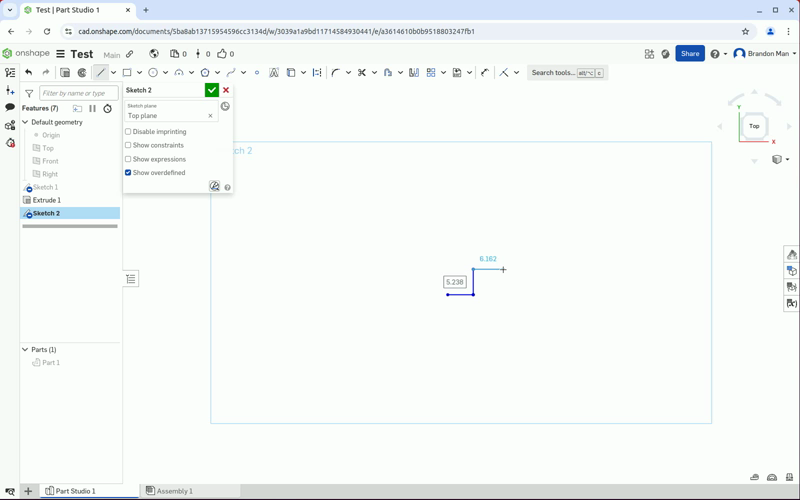
mouse_move(447, 269)
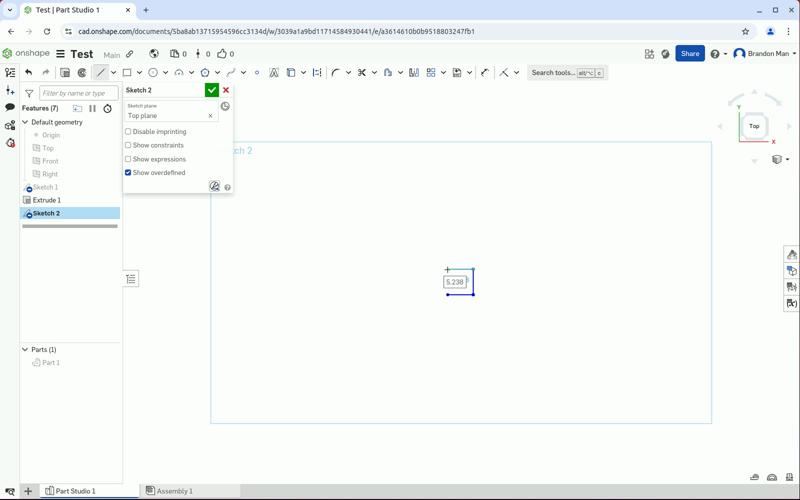
click(447, 269)
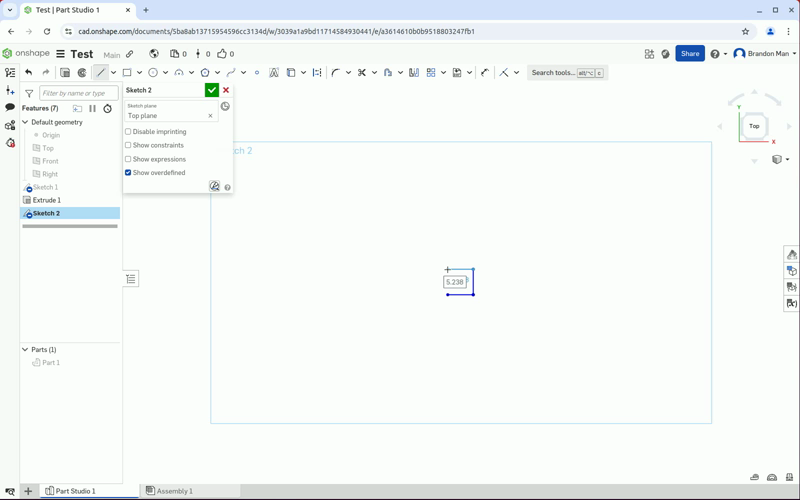
key_up(shift)
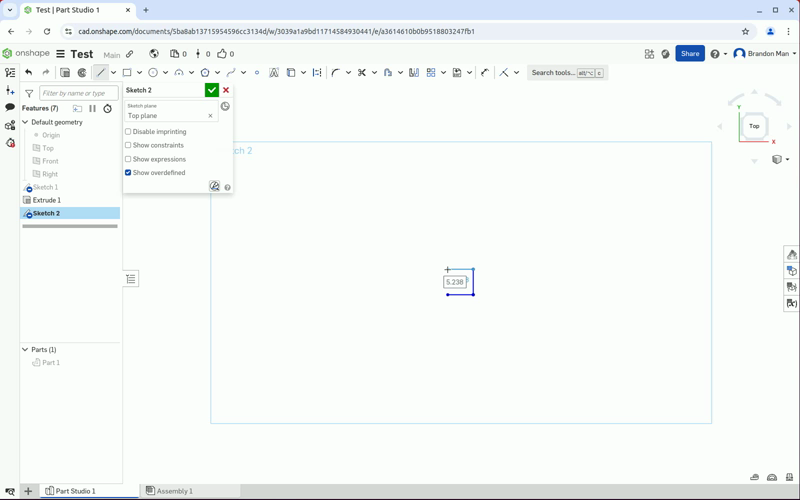
mouse_move(477, 269)
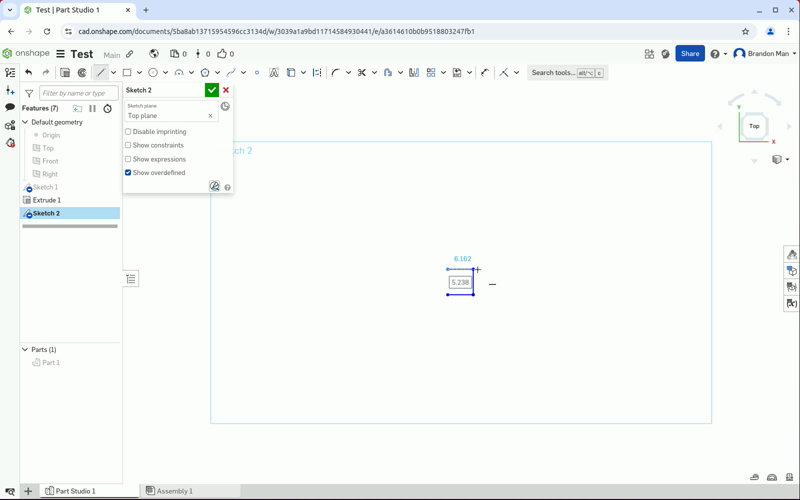
key_down(shift)
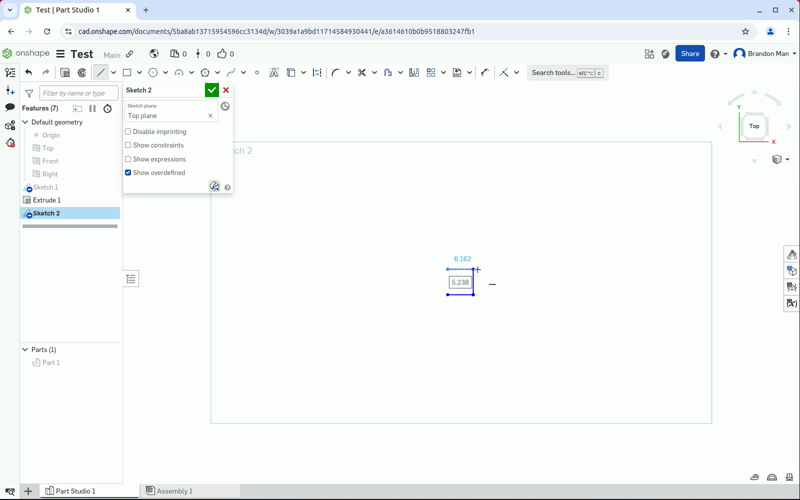
mouse_move(447, 294)
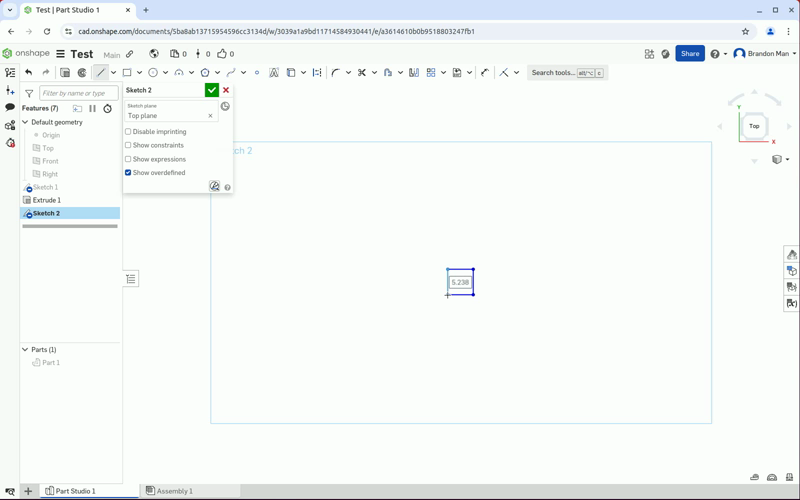
key_up(shift)
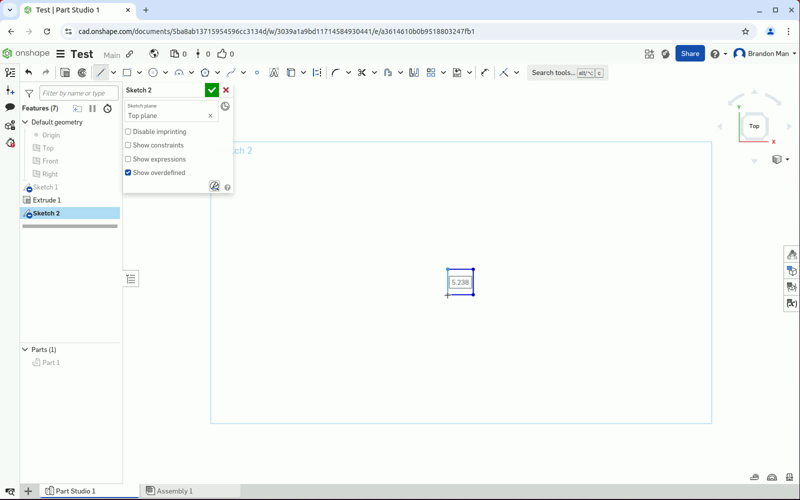
click(447, 294)
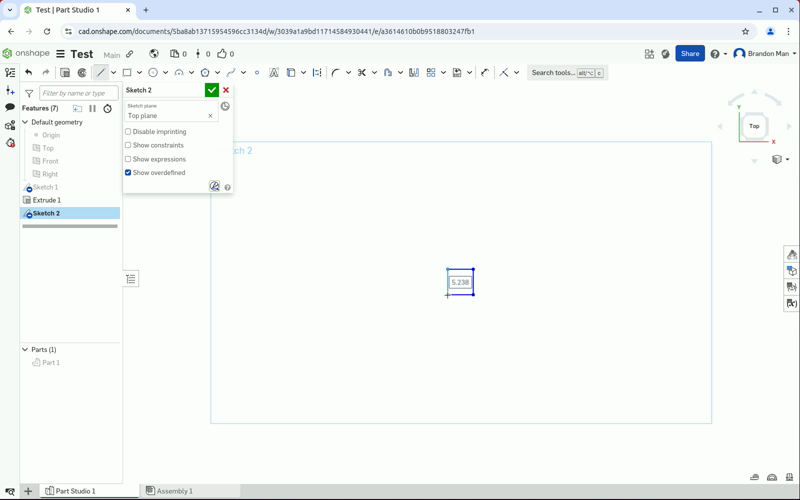
key(esc)
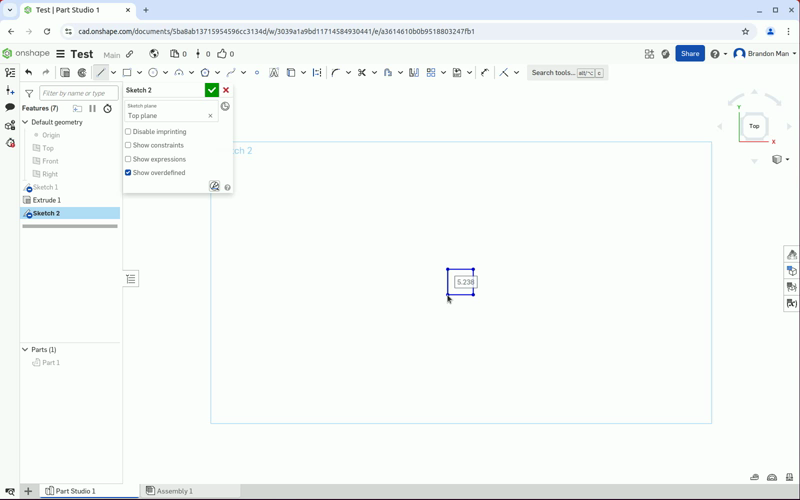
mouse_move(453, 275)
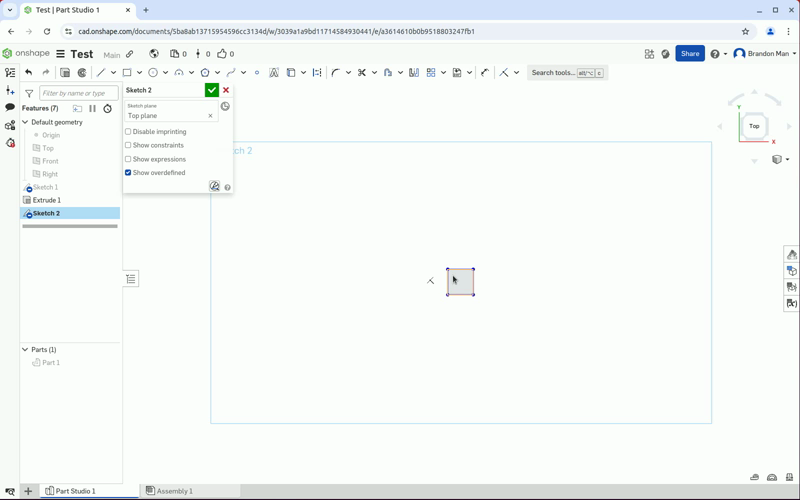
scroll(6)
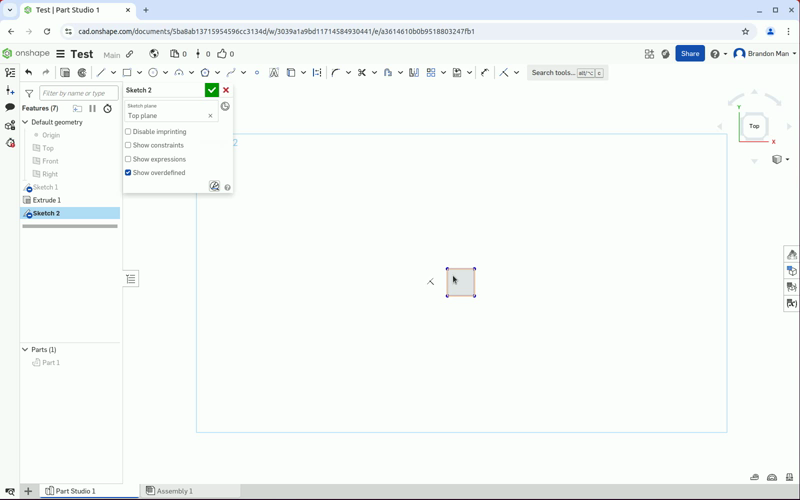
scroll(6)
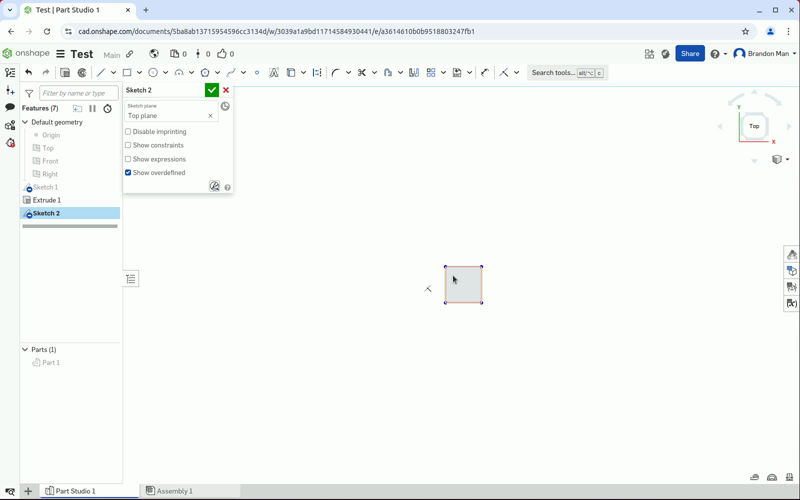
scroll(6)
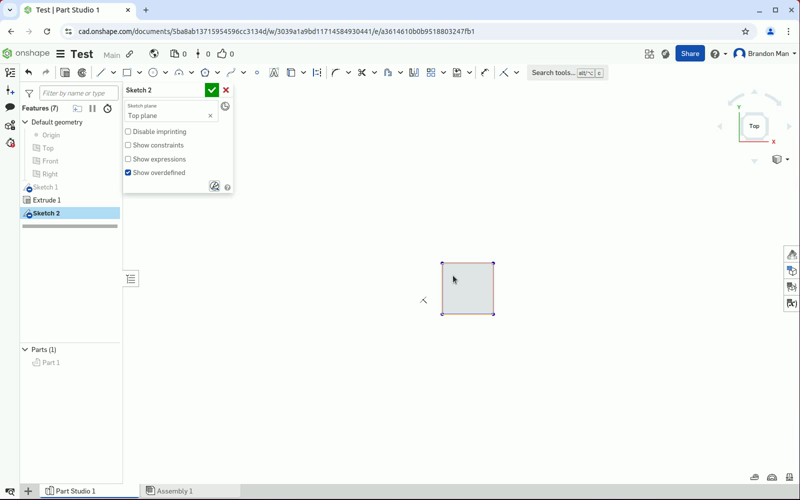
scroll(6)
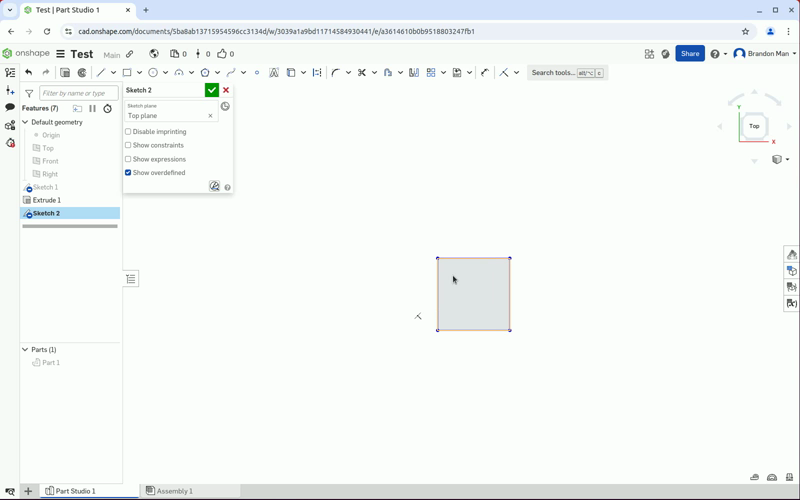
scroll(6)
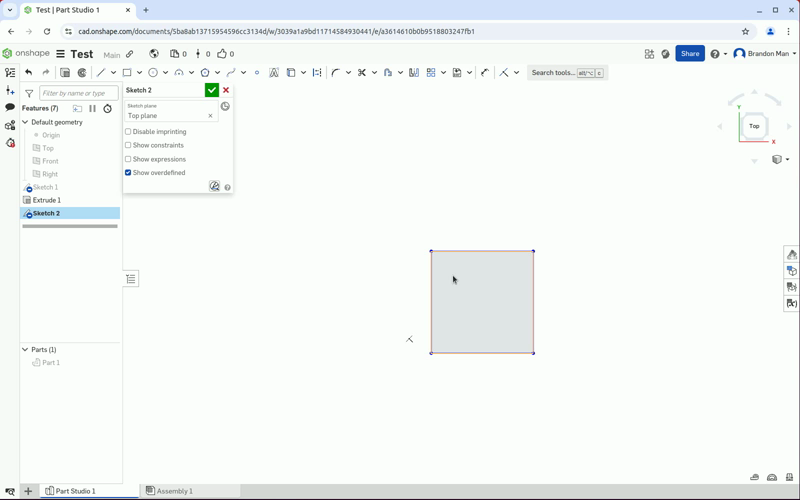
scroll(6)
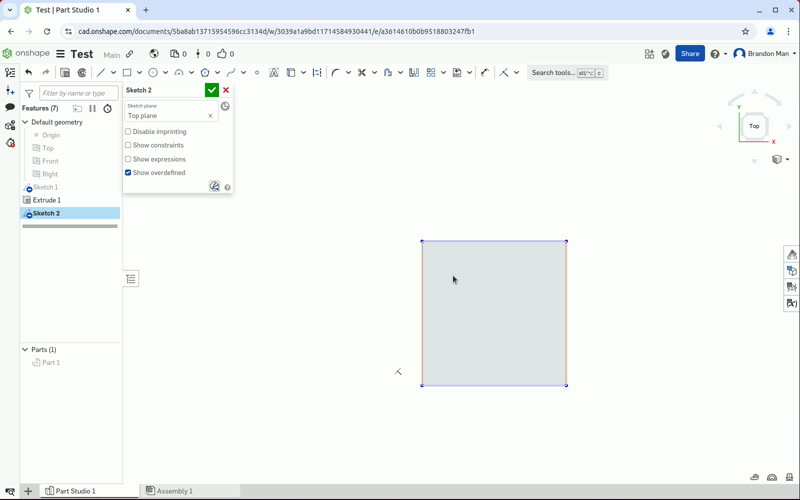
scroll(6)
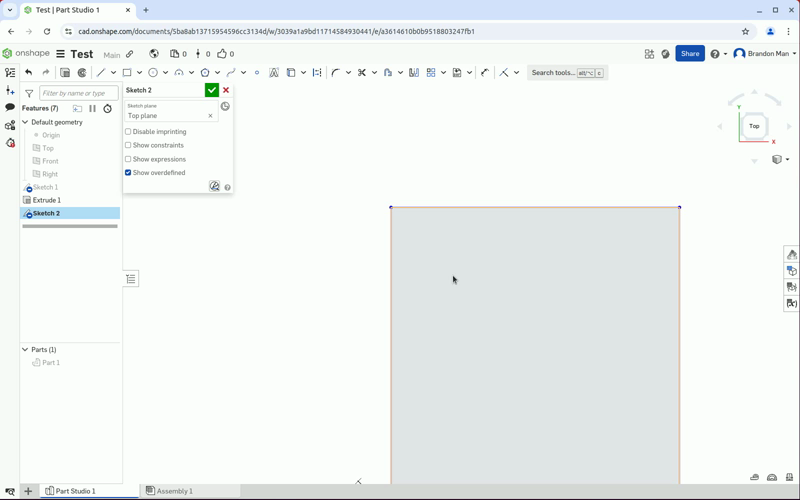
click(453, 275)
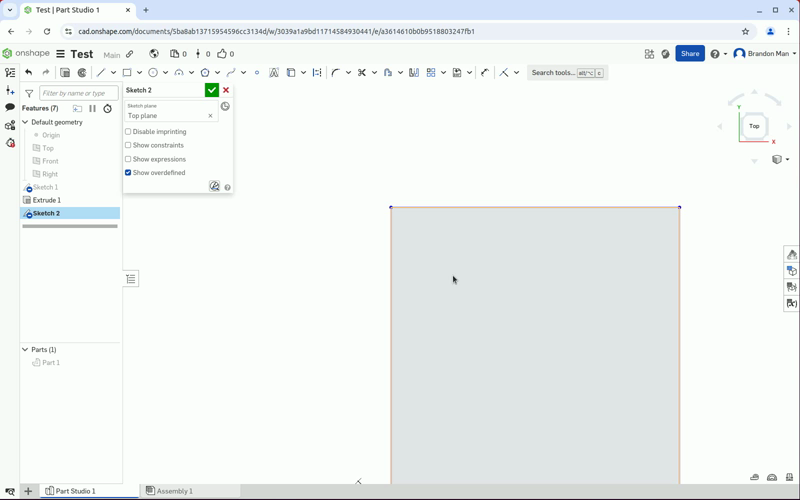
scroll(-6)
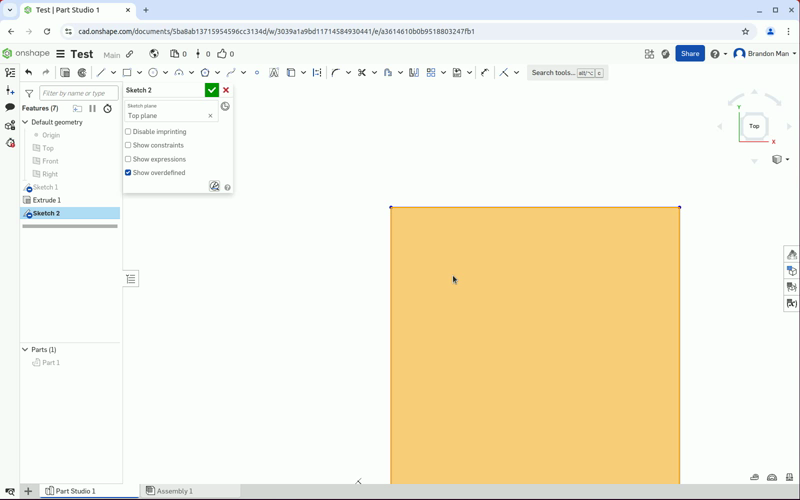
scroll(-6)
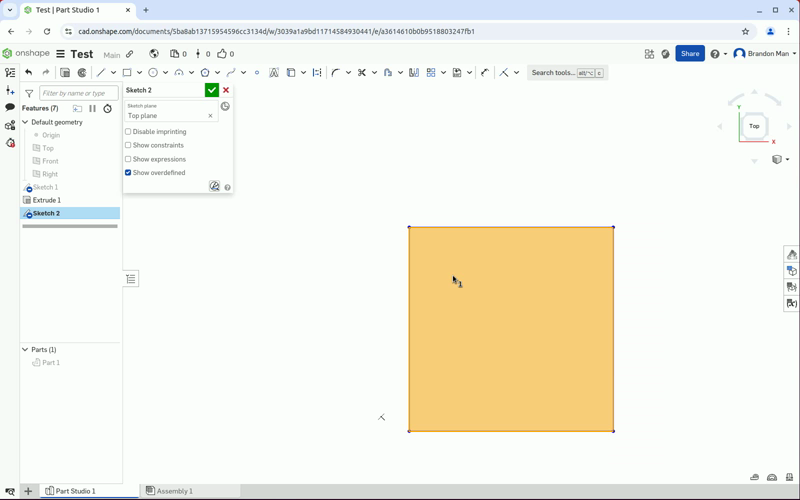
scroll(-6)
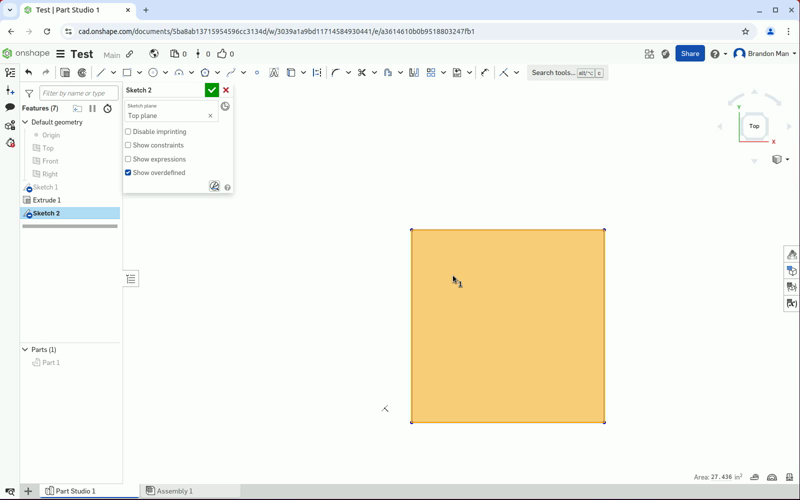
scroll(-6)
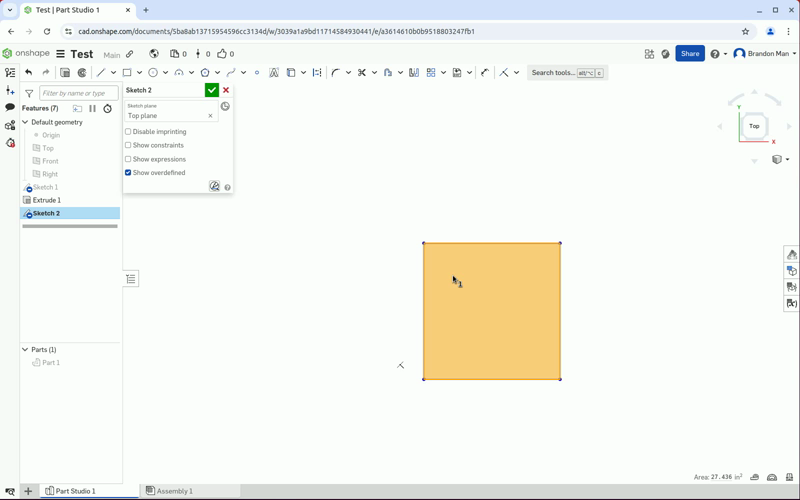
scroll(-6)
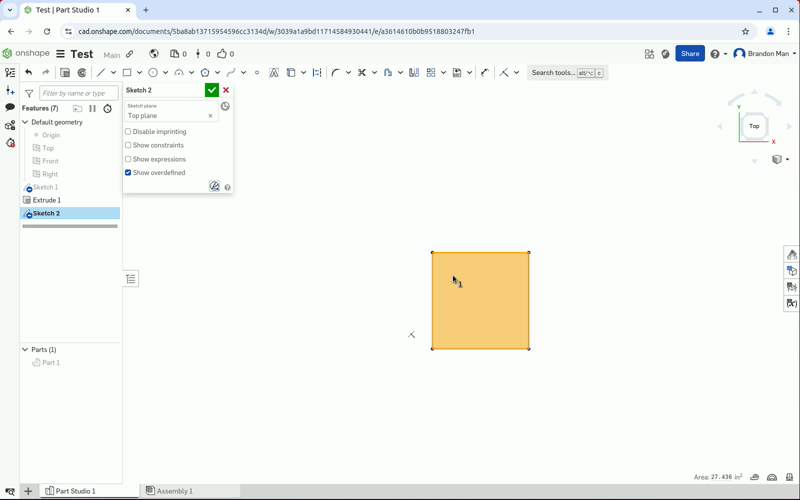
scroll(-6)
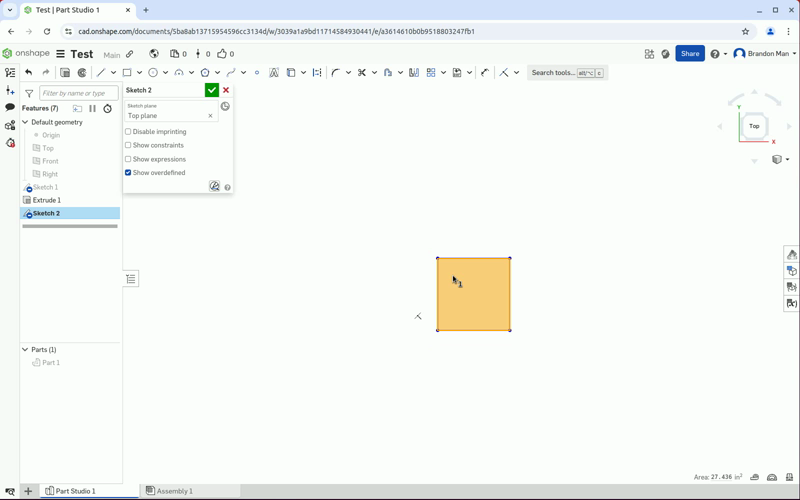
scroll(-6)
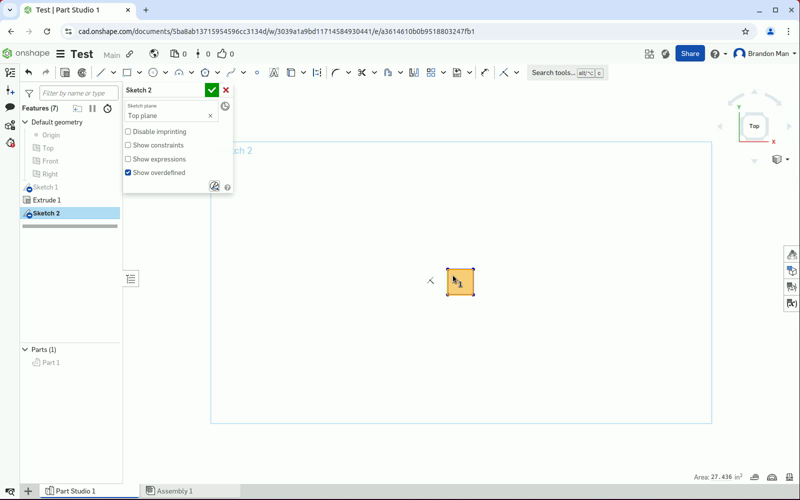
mouse_move(73, 352)
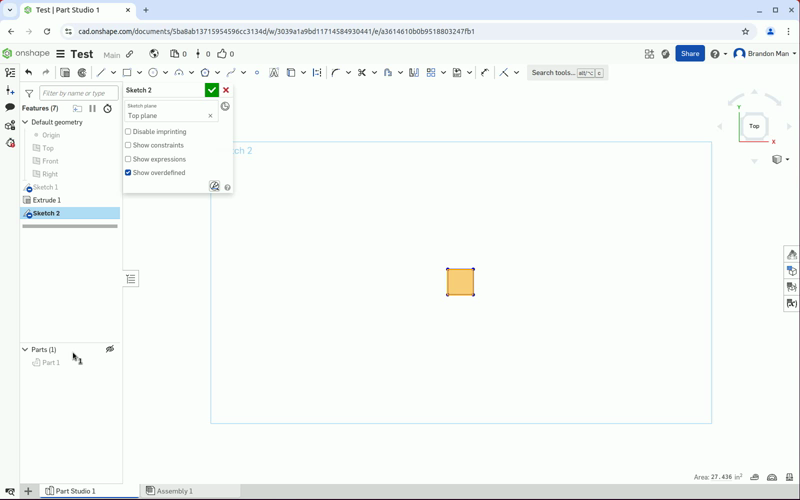
key(shift+y)
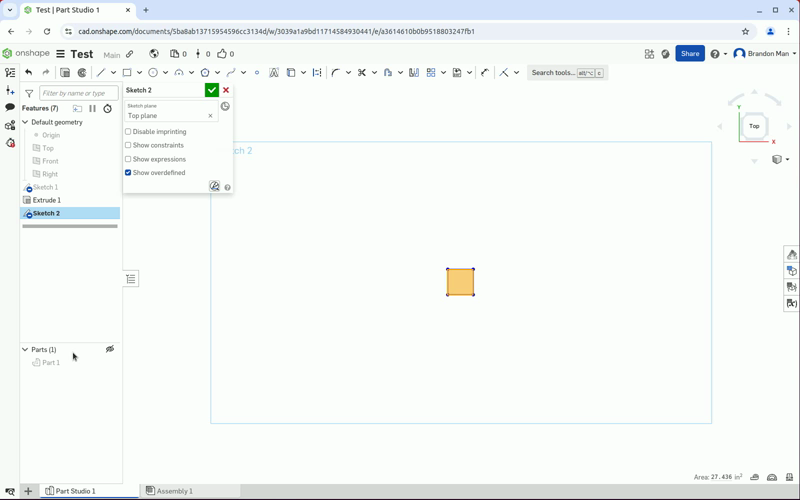
key(shift+e)
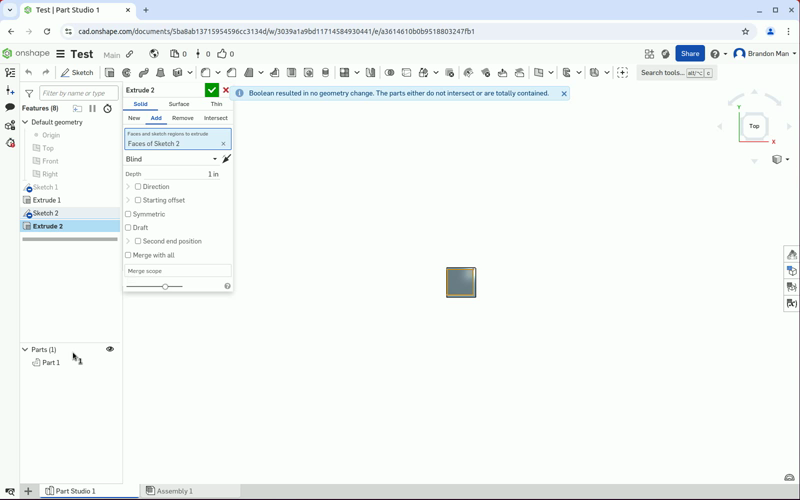
mouse_move(143, 106)
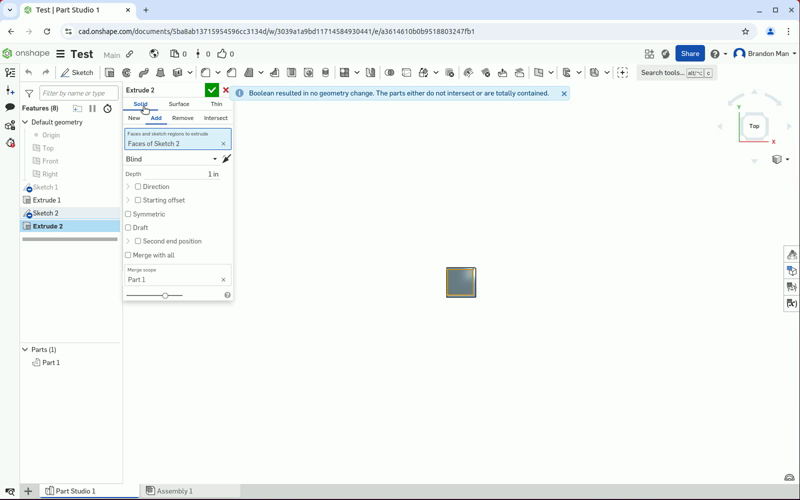
click(143, 106)
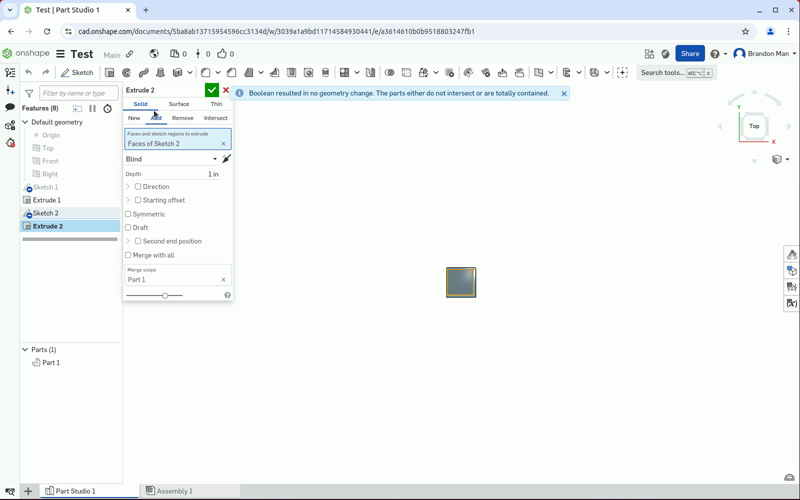
mouse_move(186, 120)
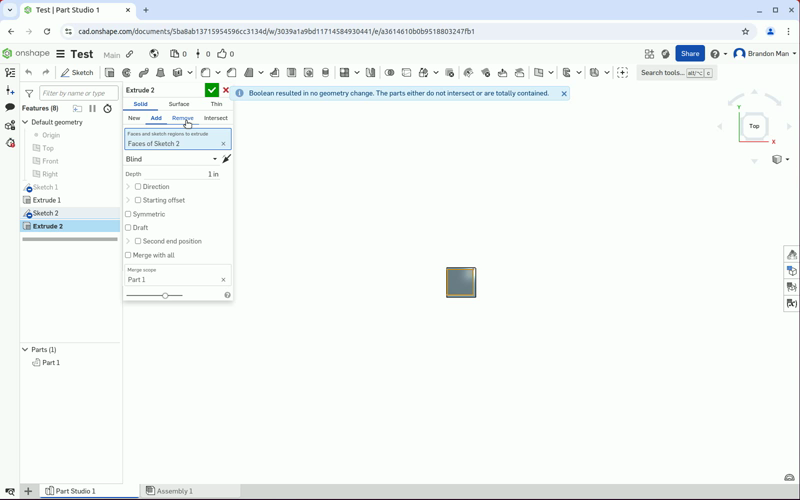
click(186, 120)
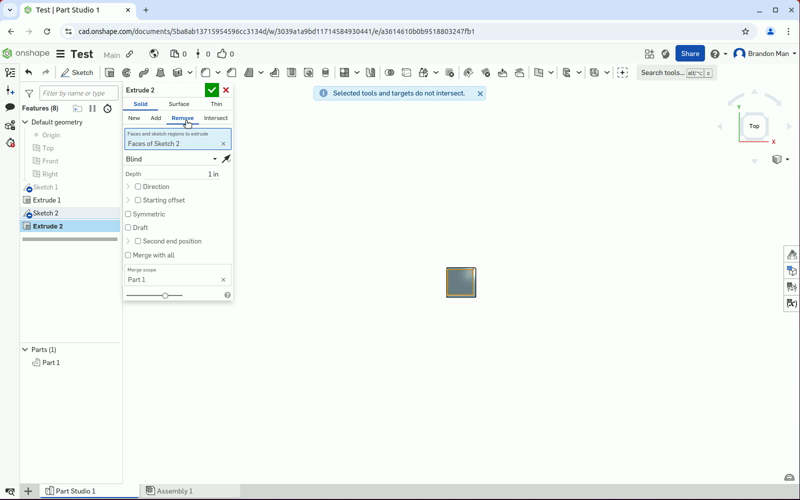
key(tab, 4)
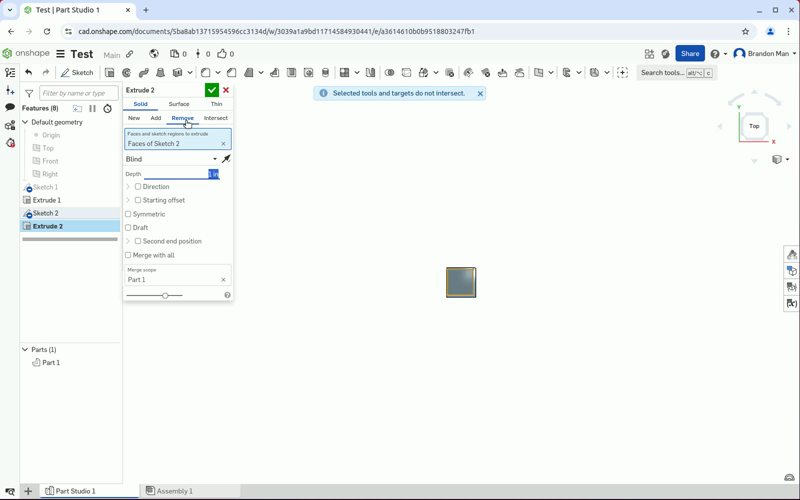
text(-23.108)
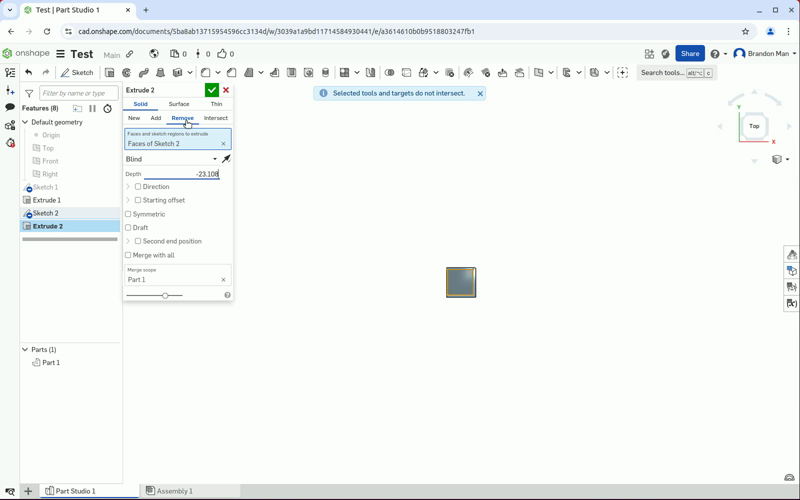
key(tab, 6)
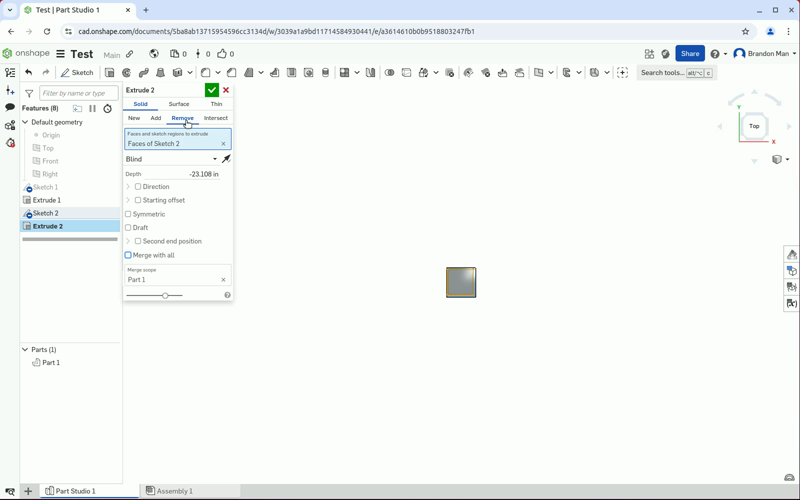
key(space)
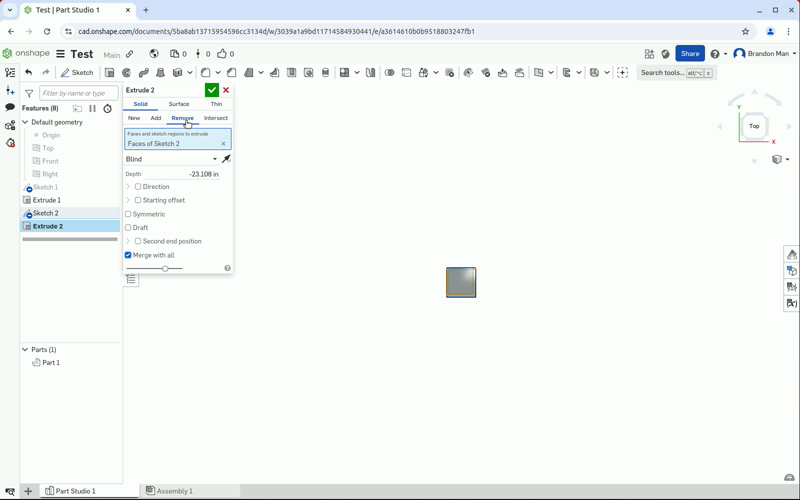
key(enter)
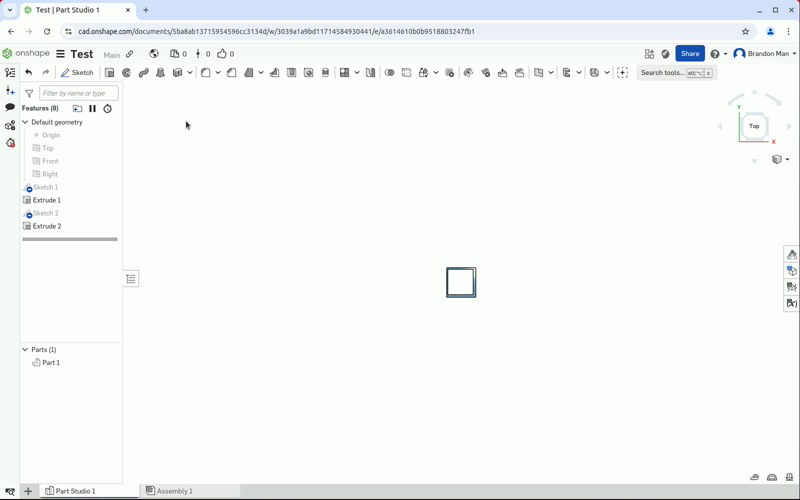
key(shift+h)
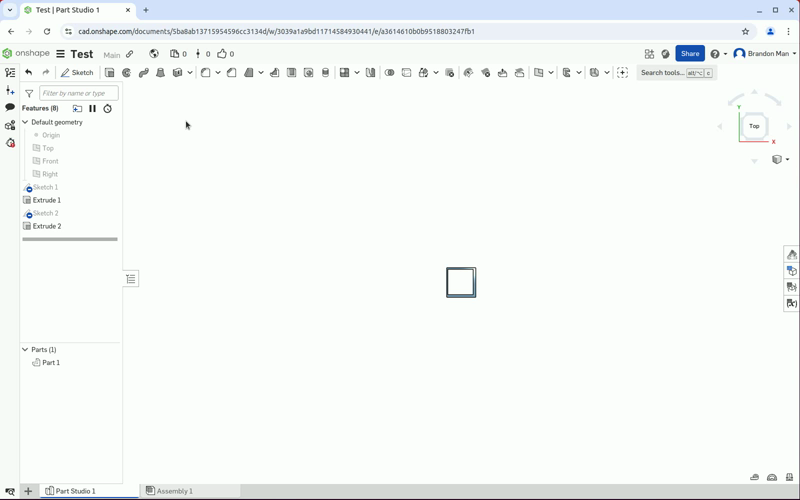
key(shift+h)
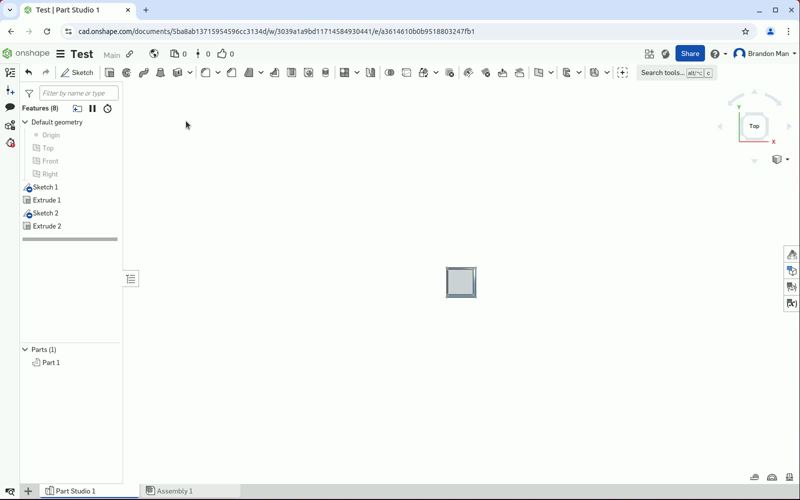
key(shift+7)
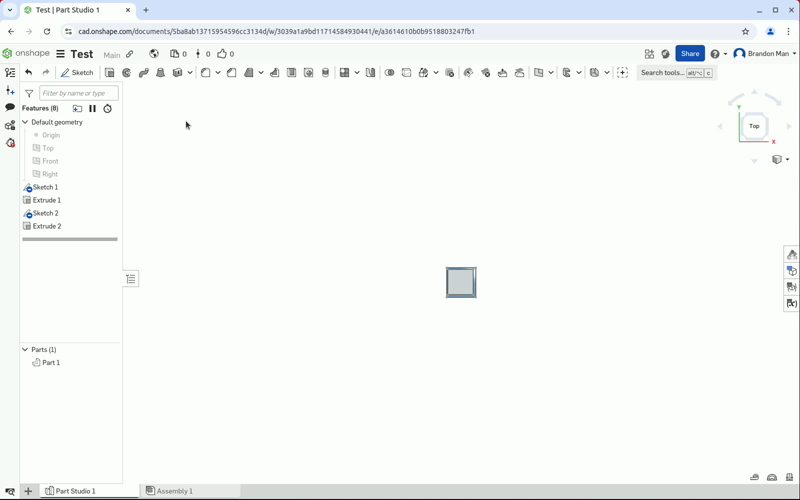
key(up, 3)
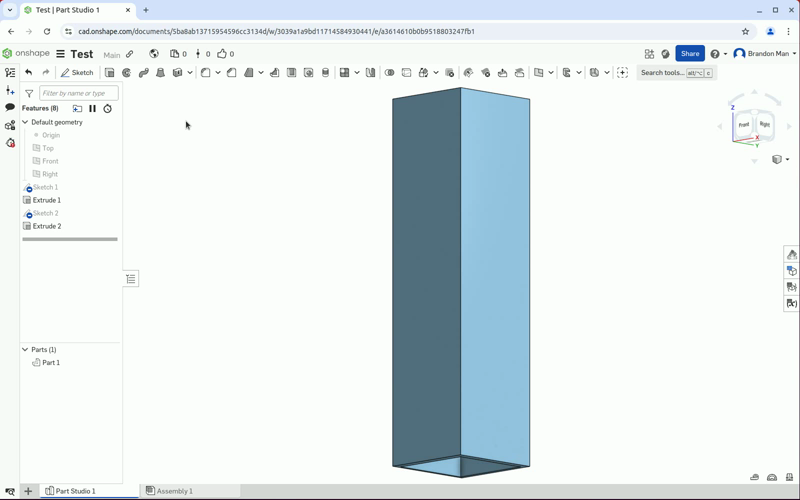
key(left, 3)
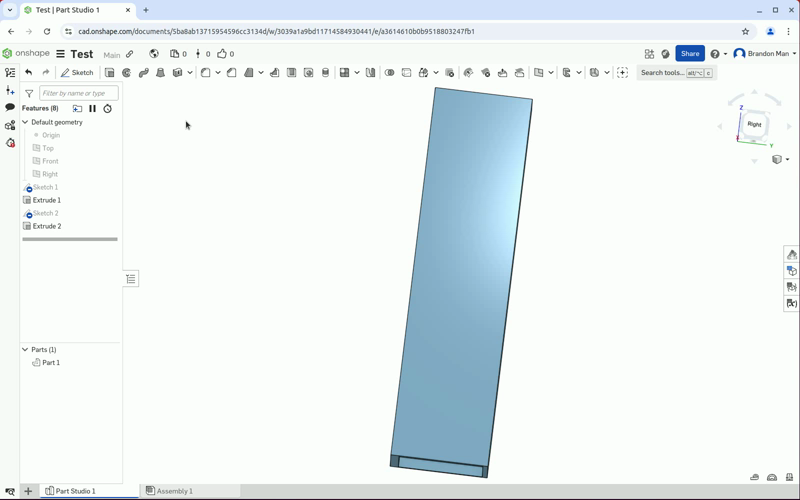
key(right, 3)
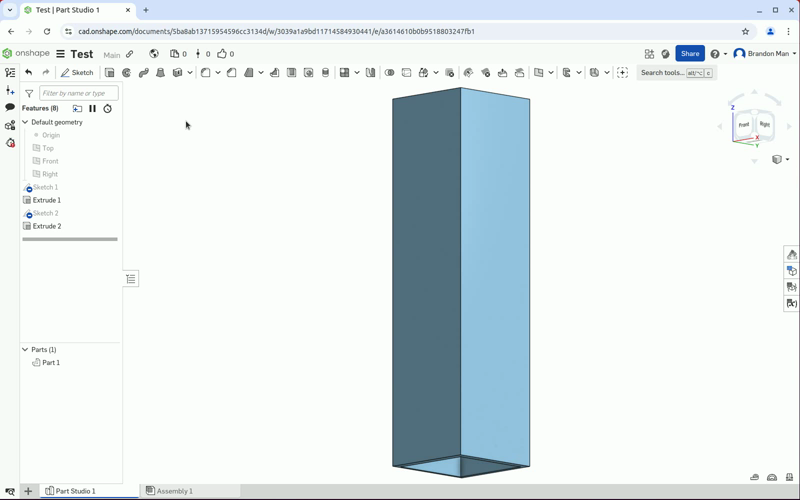
key(down, 3)
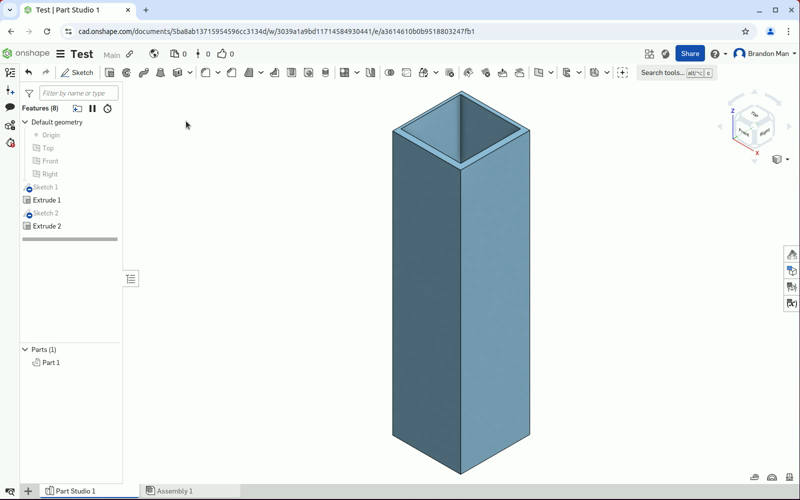
mouse_move(73, 189)
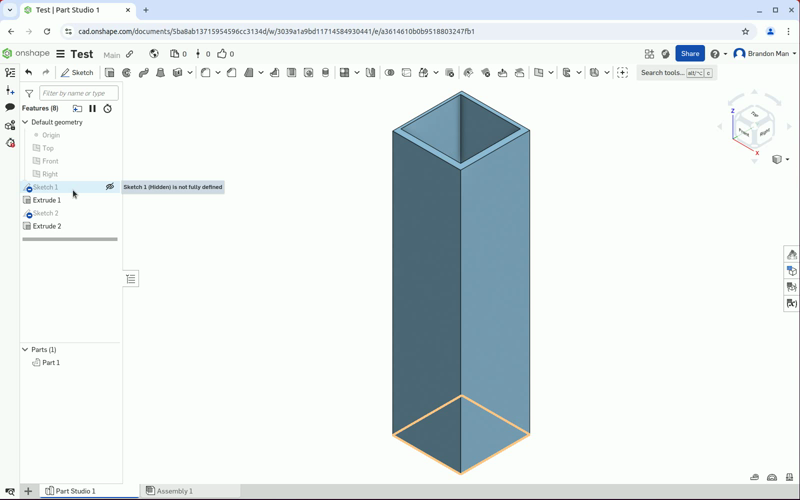
click(73, 189)